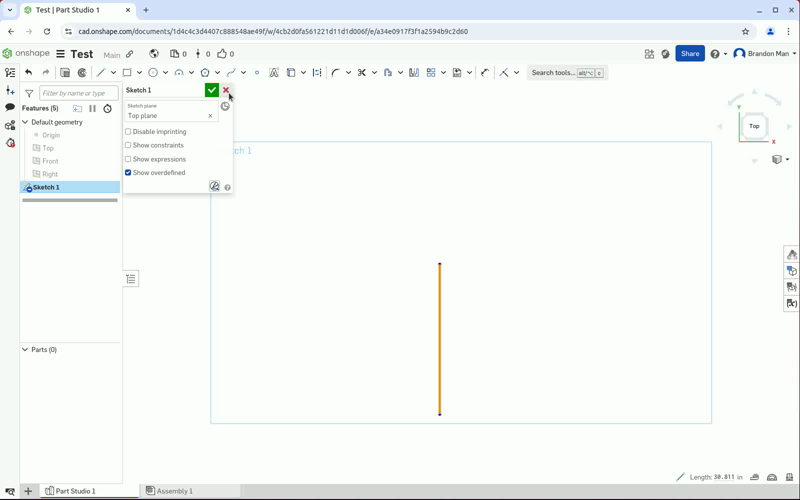
key(shift+h)
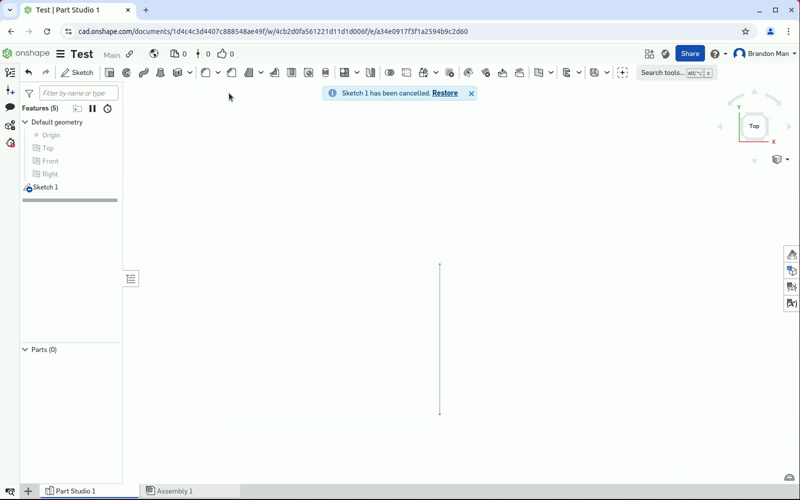
key(shift+s)
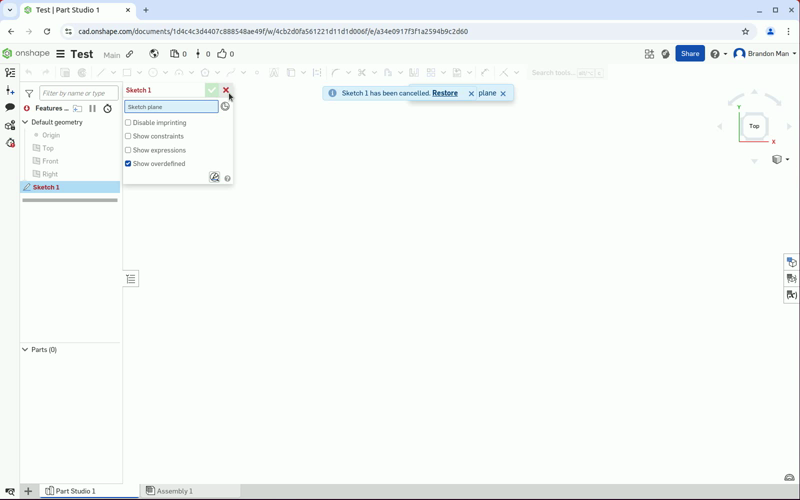
mouse_move(73, 150)
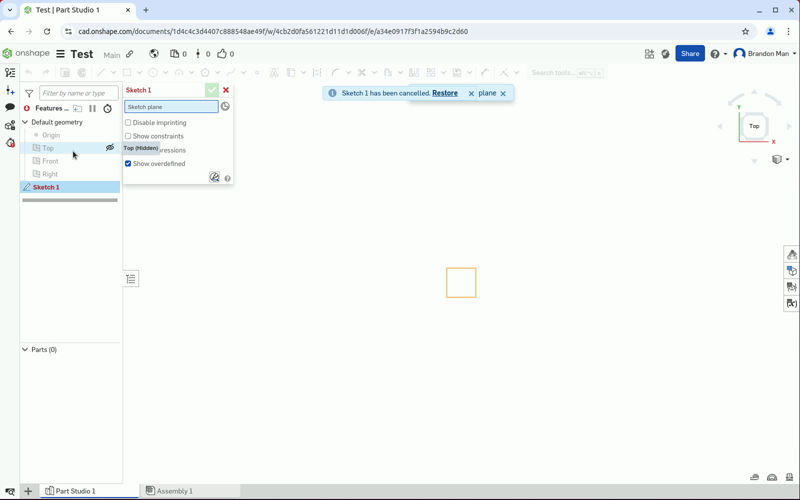
click(73, 150)
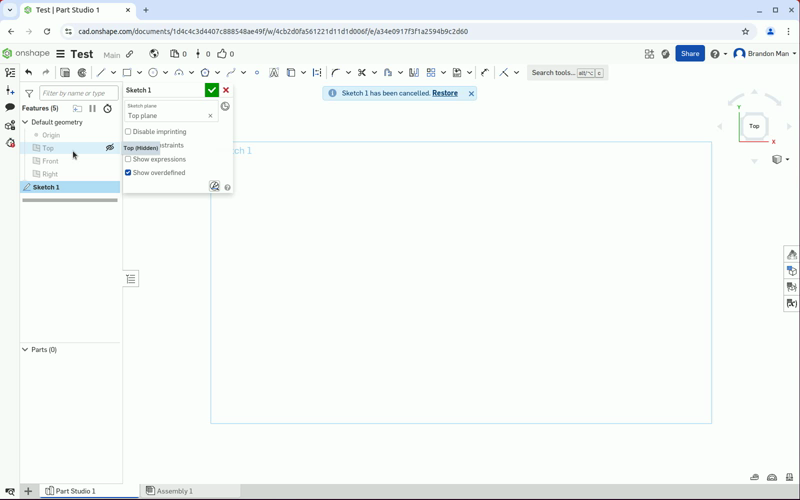
mouse_move(73, 352)
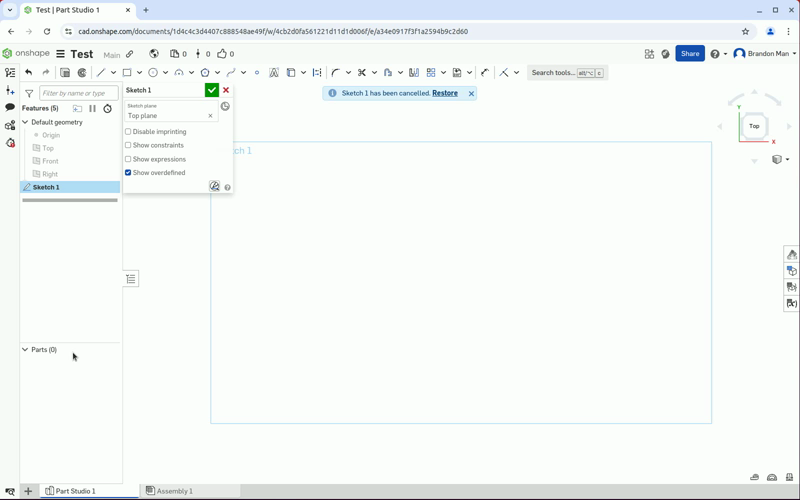
key(y)
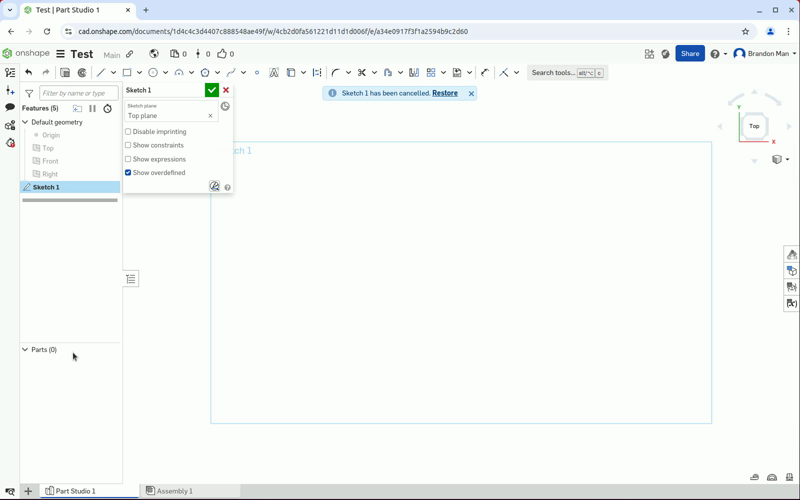
key(l)
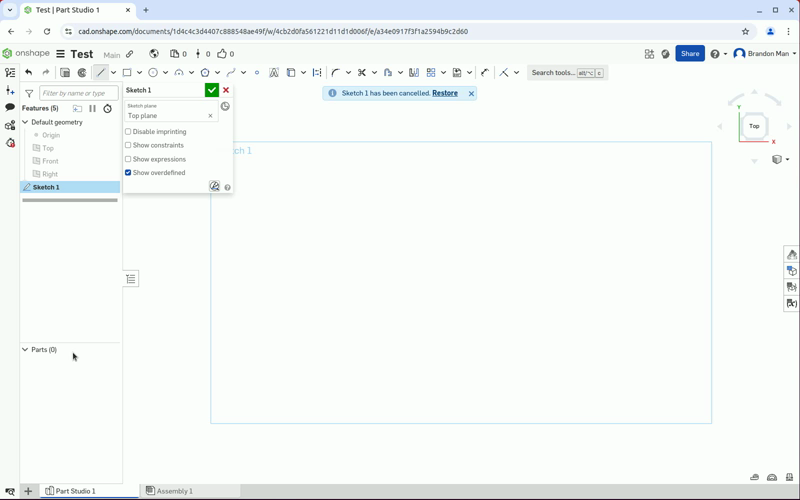
key_down(shift)
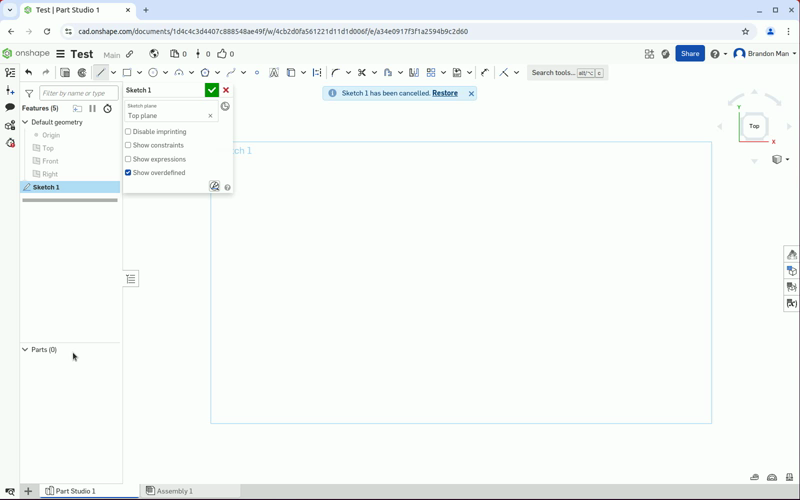
mouse_move(425, 303)
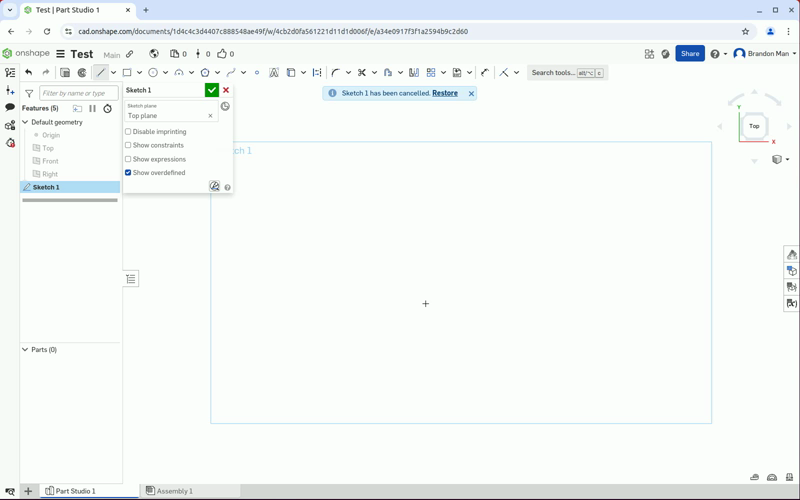
click(425, 303)
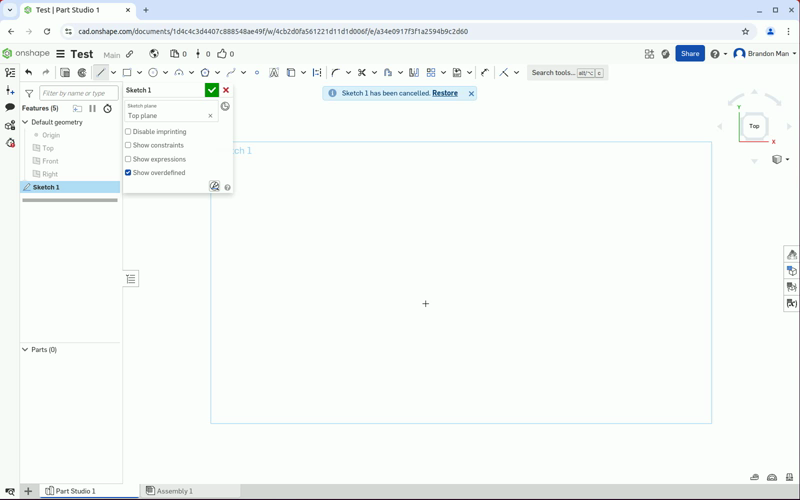
key_up(shift)
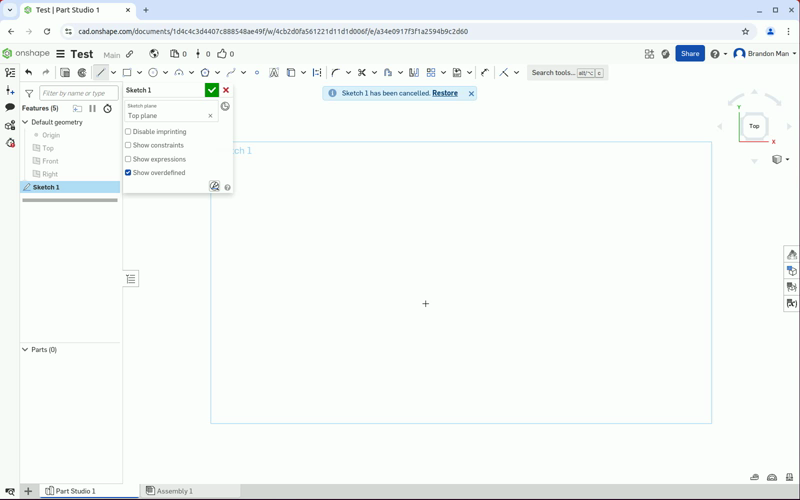
key_down(shift)
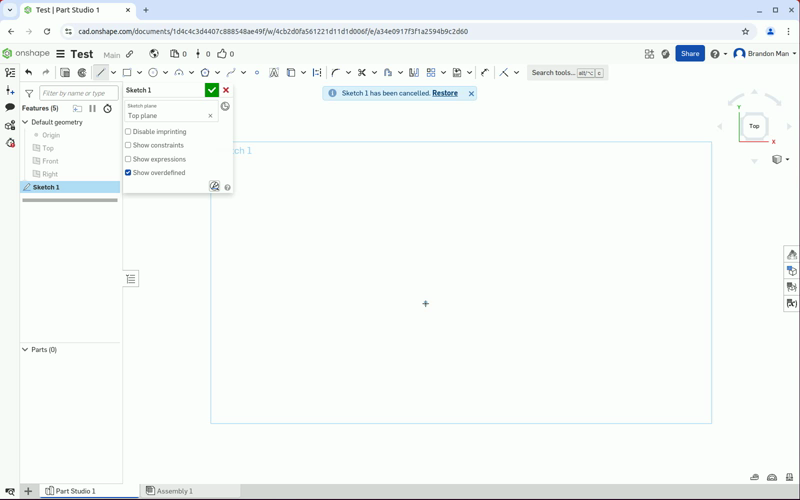
mouse_move(455, 303)
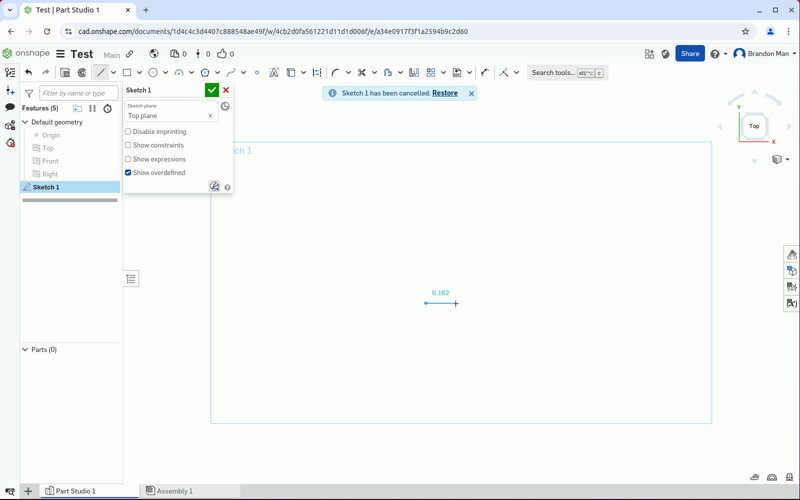
mouse_move(474, 303)
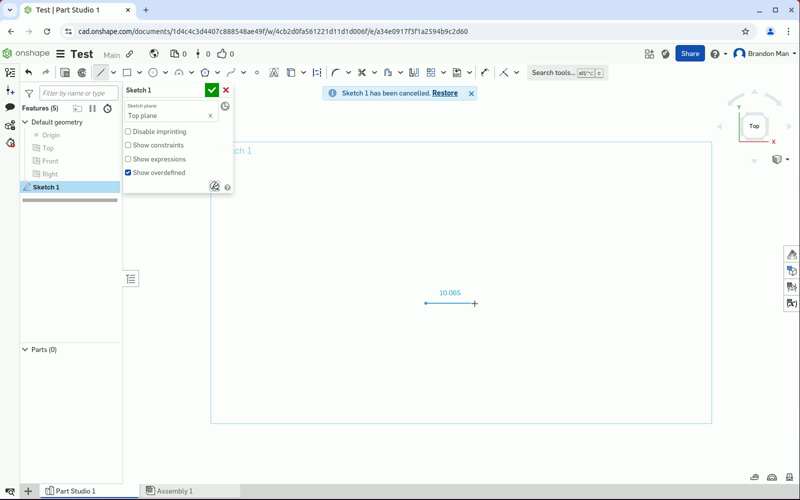
click(474, 303)
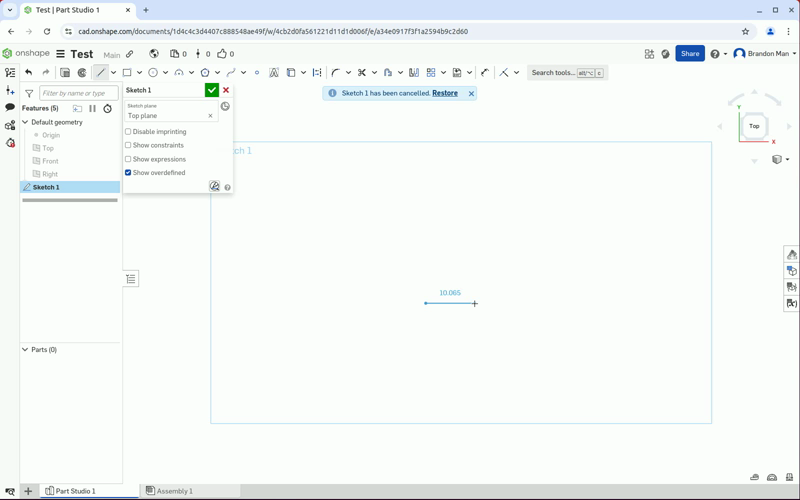
key_up(shift)
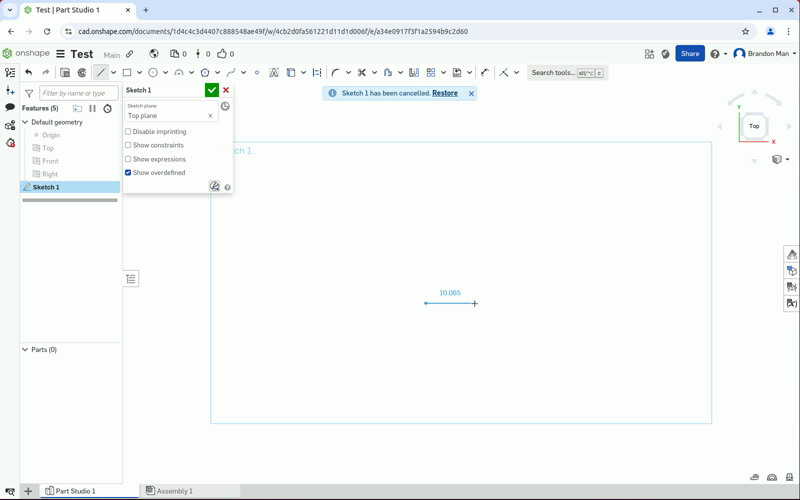
key_down(shift)
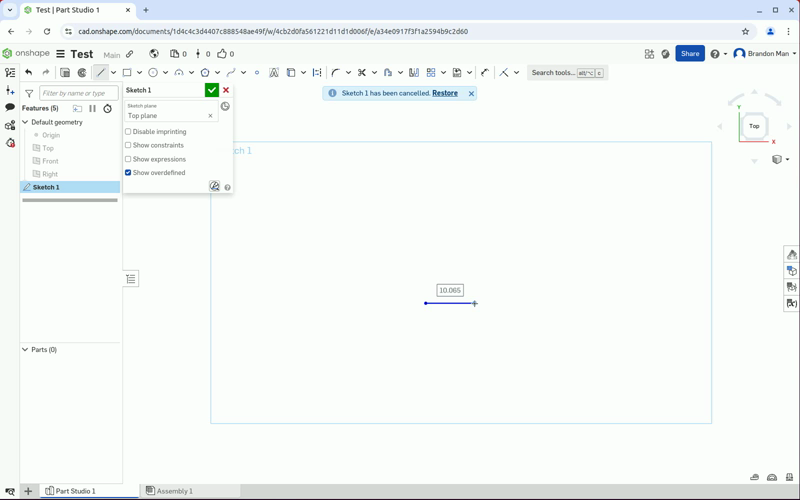
mouse_move(474, 232)
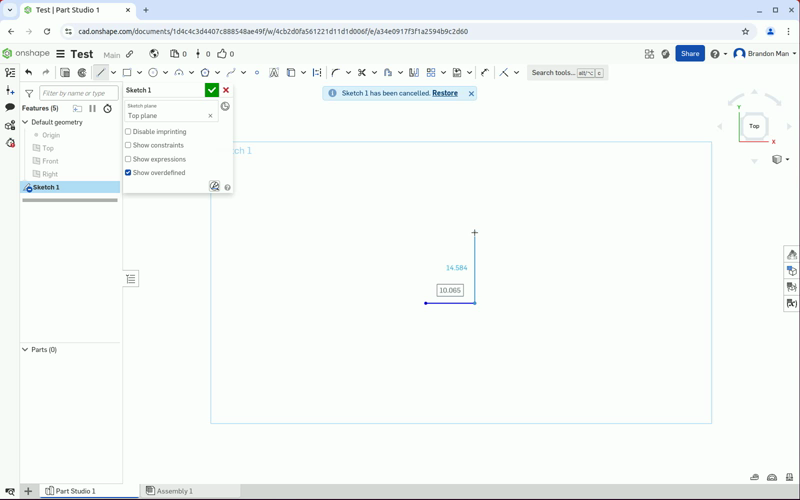
click(474, 232)
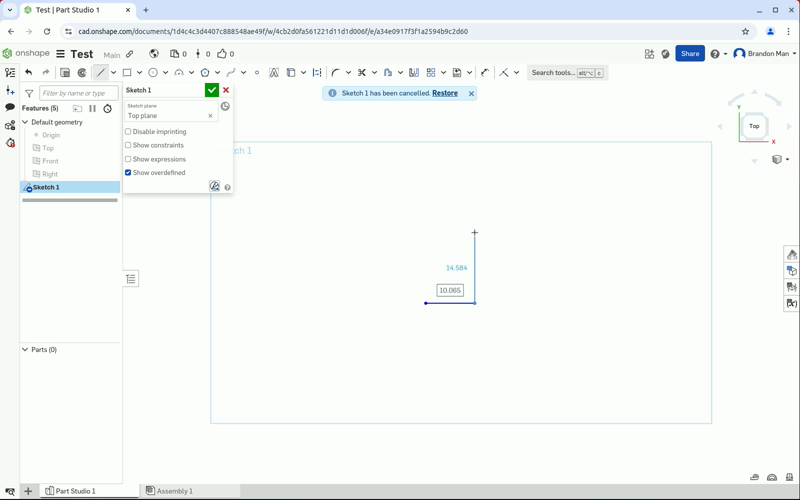
key_up(shift)
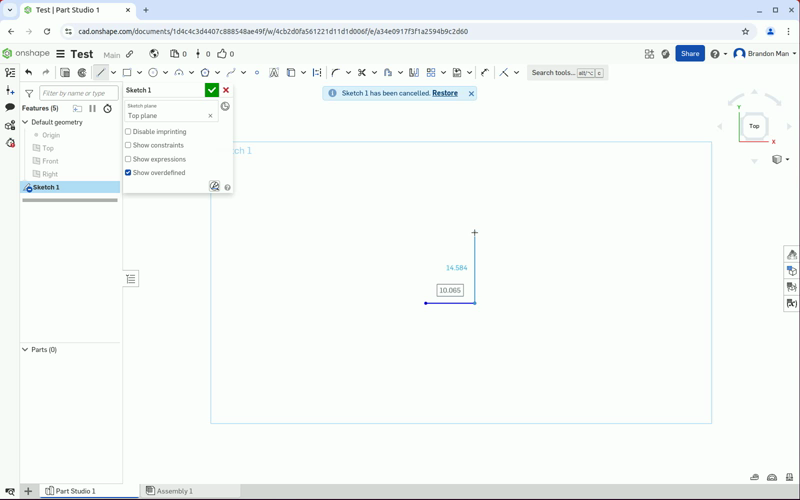
key_down(shift)
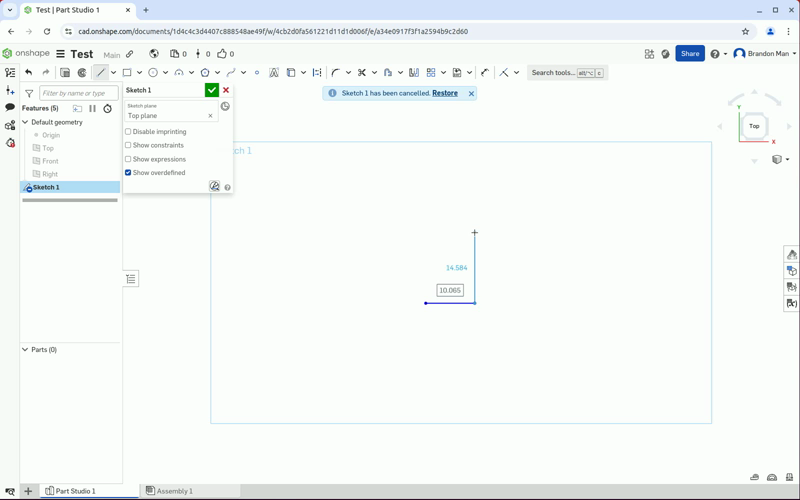
mouse_move(504, 232)
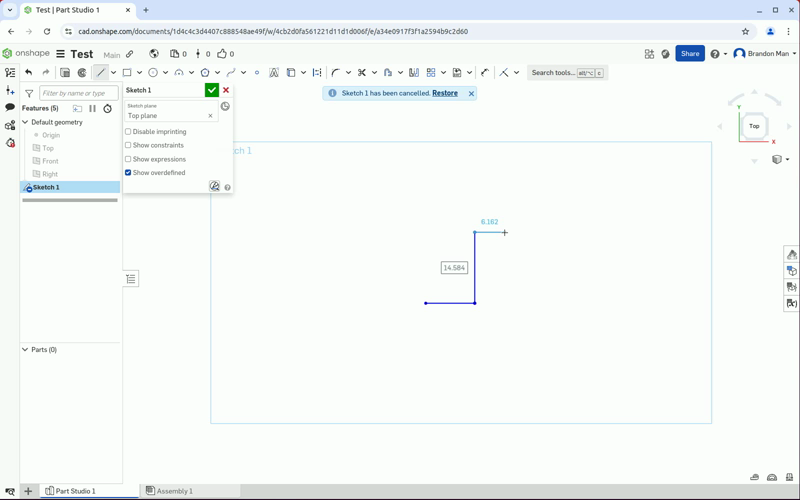
mouse_move(425, 232)
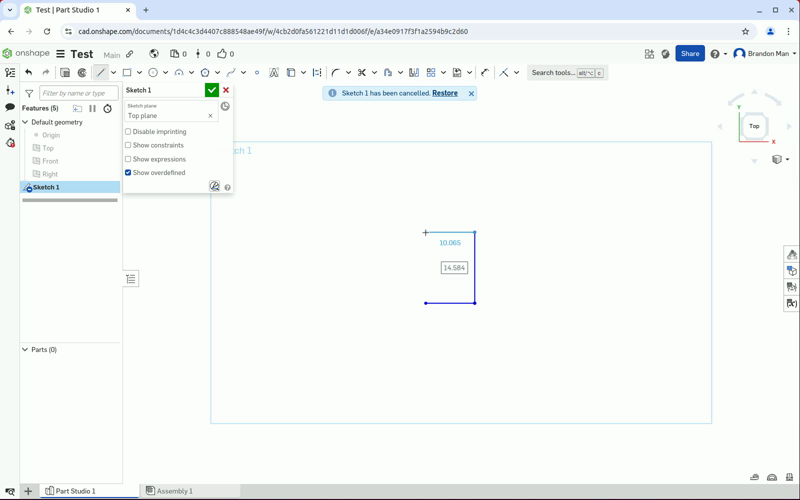
click(425, 232)
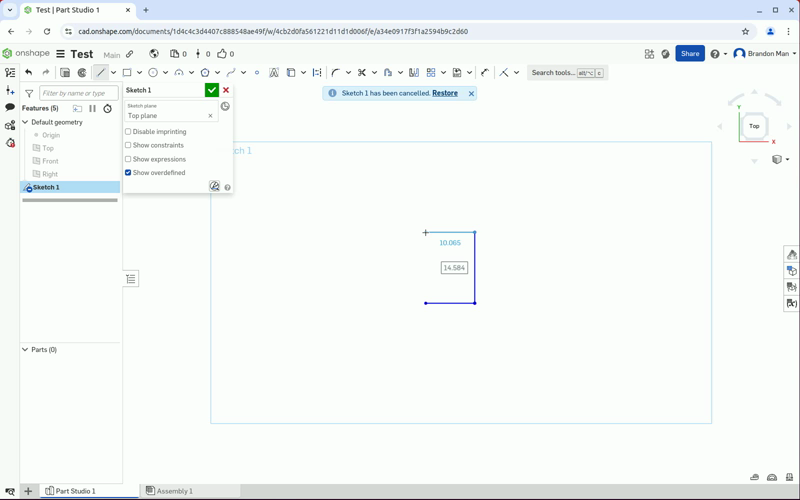
key_up(shift)
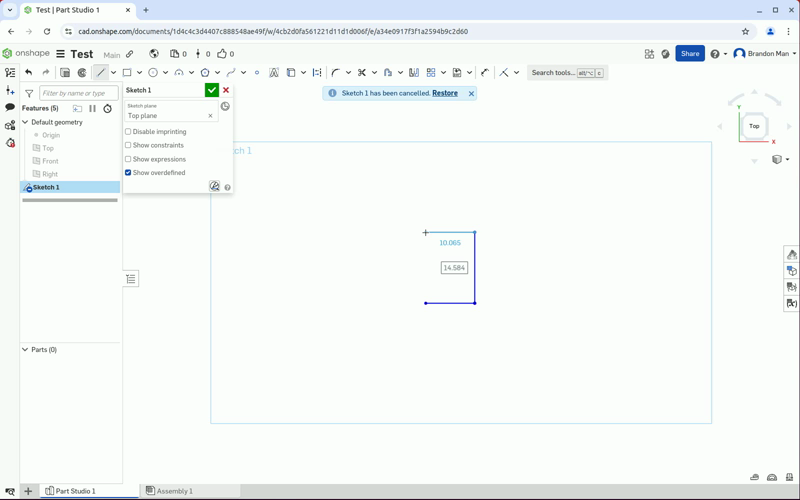
key_down(shift)
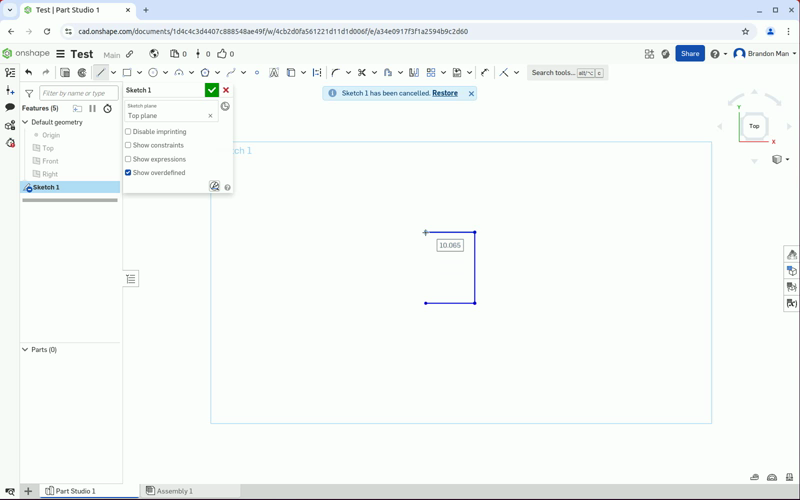
mouse_move(425, 303)
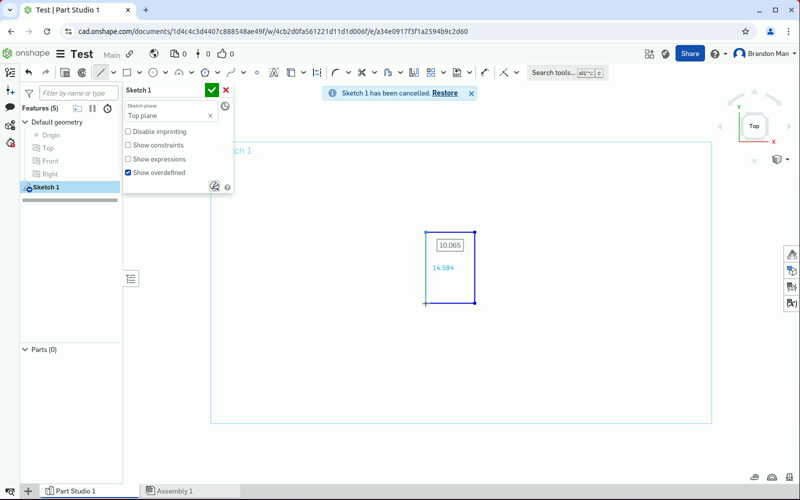
key_up(shift)
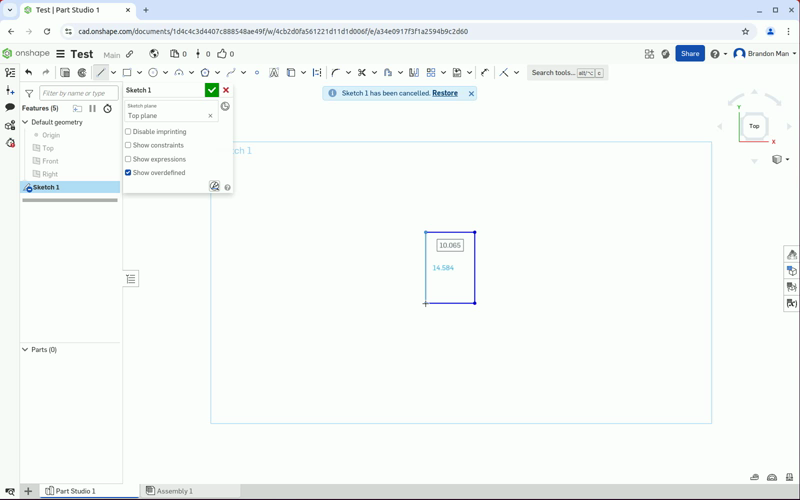
click(425, 303)
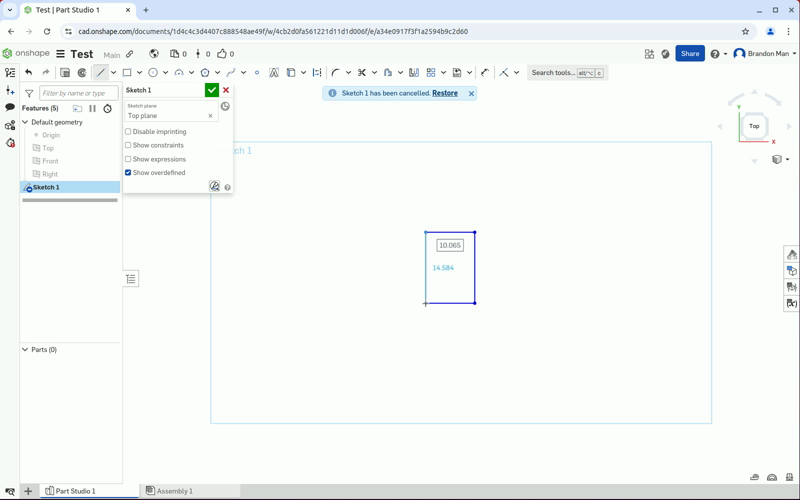
key(esc)
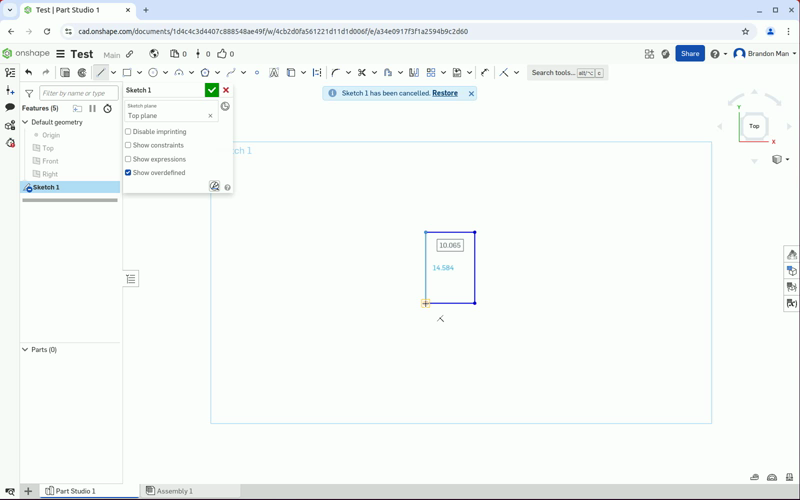
mouse_move(443, 253)
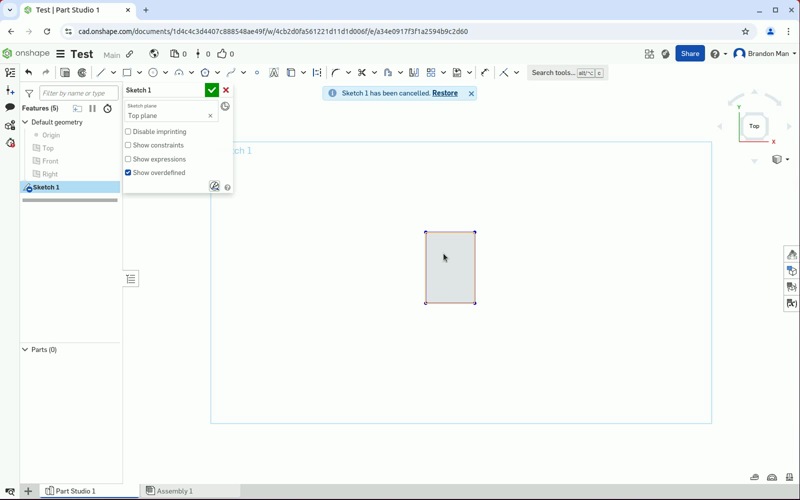
click(443, 253)
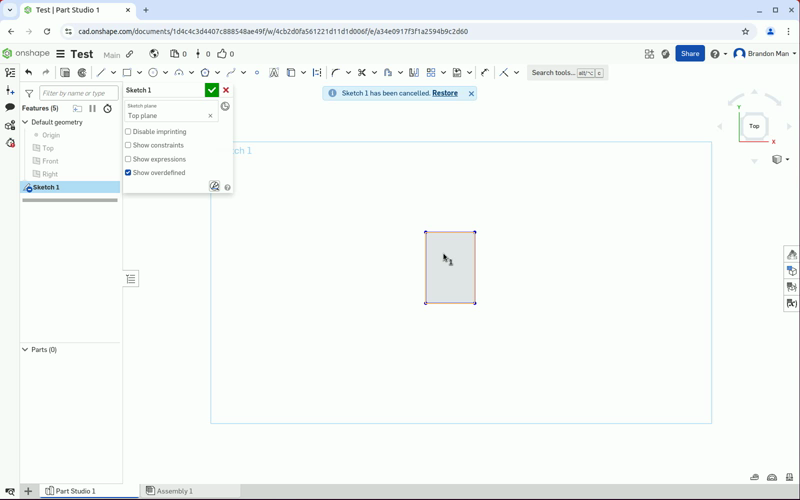
mouse_move(73, 352)
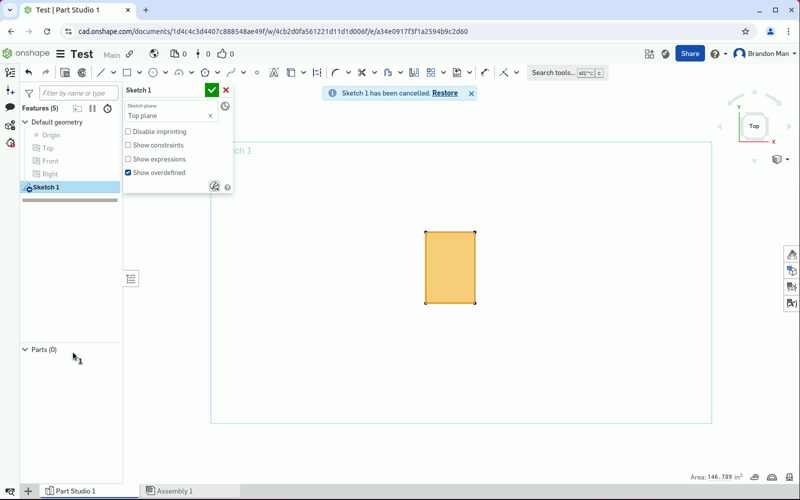
key(shift+y)
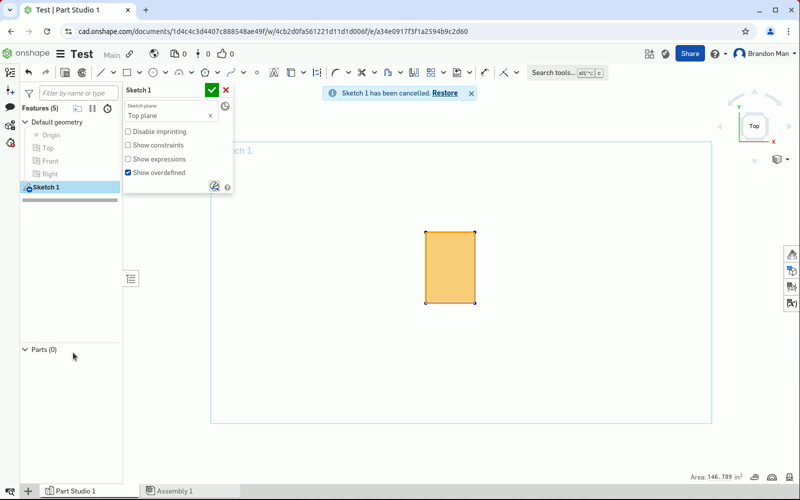
key(shift+e)
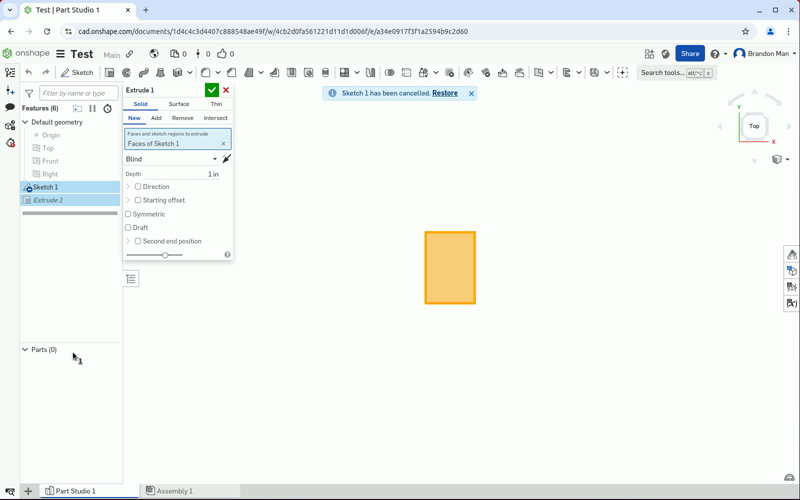
mouse_move(143, 106)
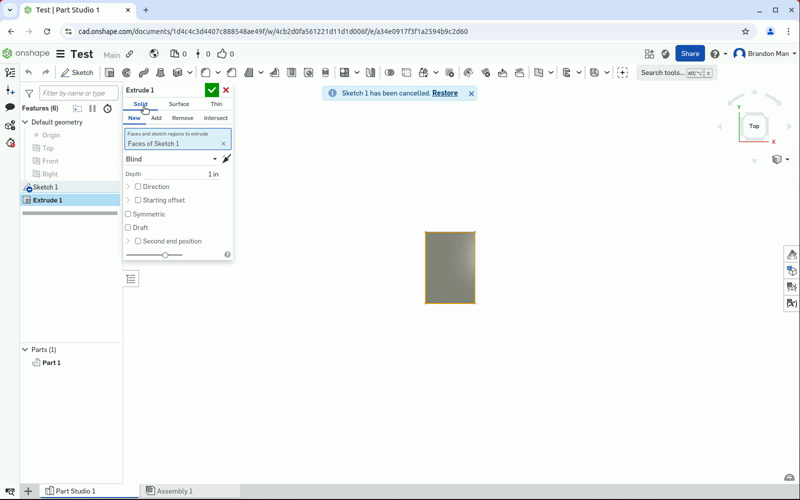
click(143, 106)
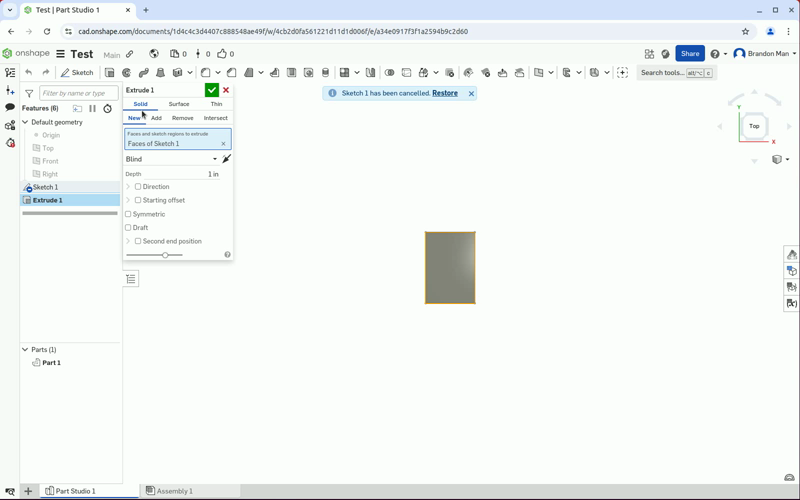
mouse_move(137, 120)
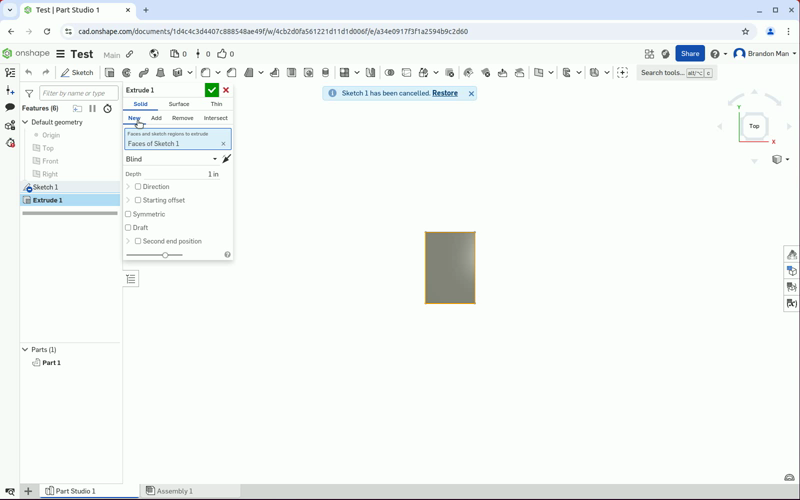
click(137, 120)
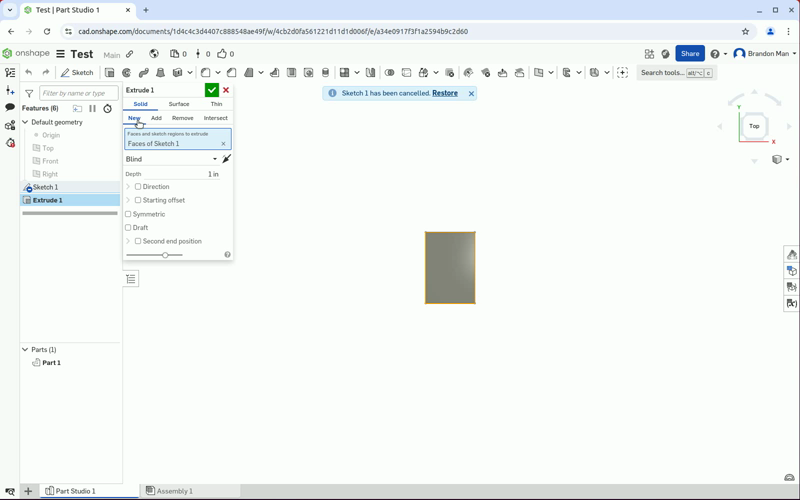
key(tab, 4)
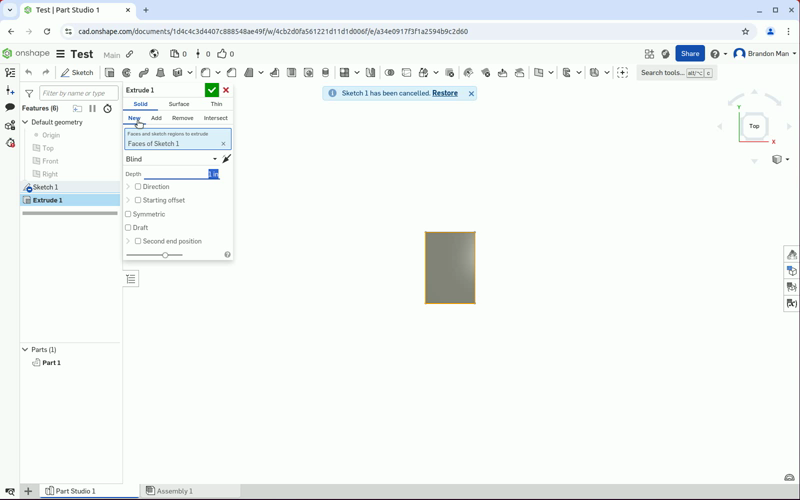
text(7.221)
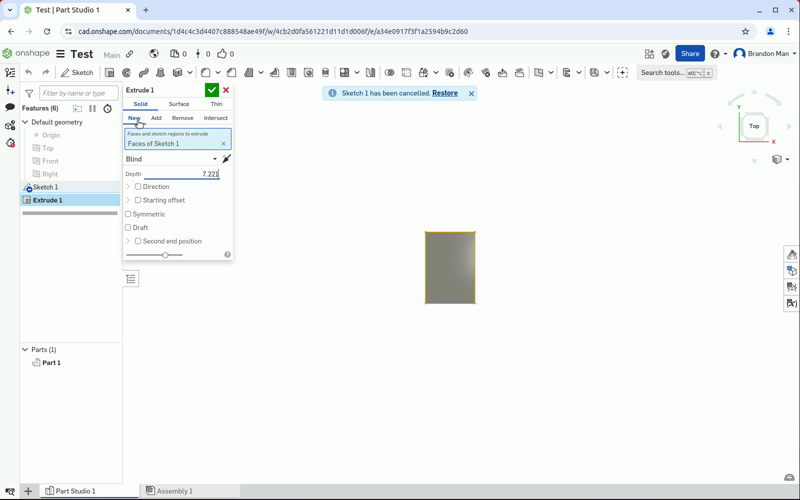
key(enter)
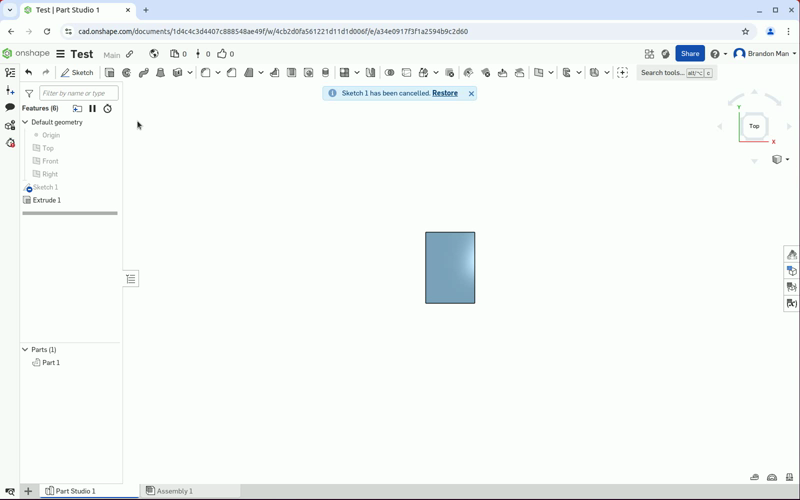
key(shift+h)
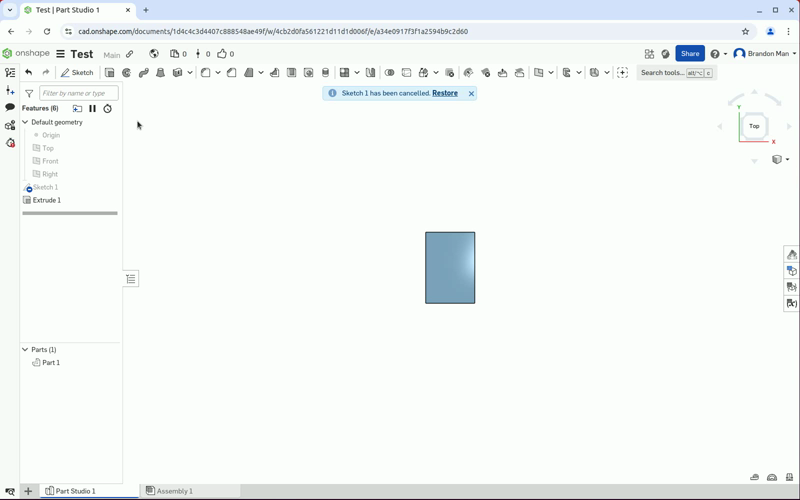
key(shift+h)
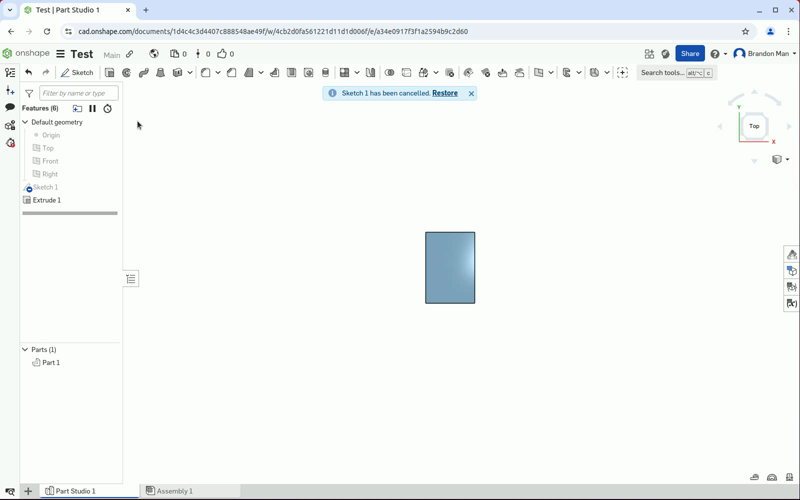
mouse_move(73, 189)
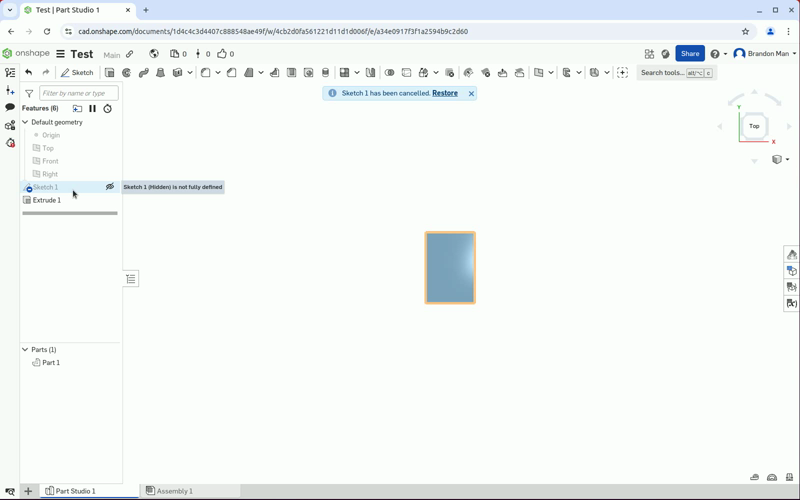
click(73, 189)
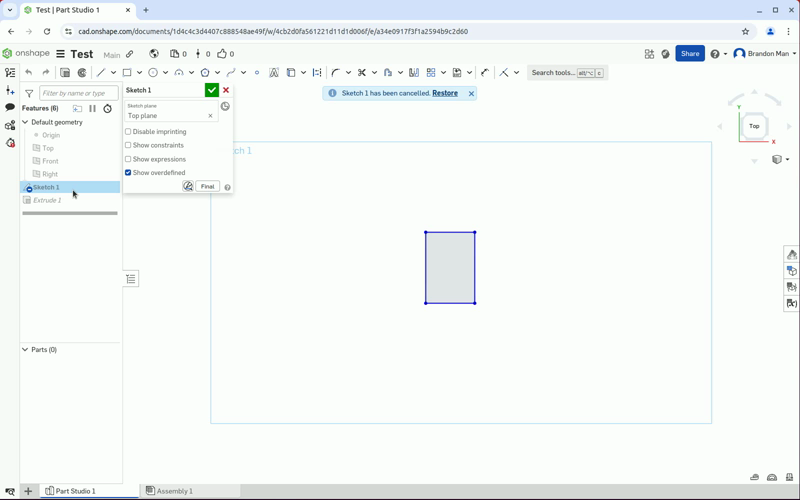
mouse_move(229, 92)
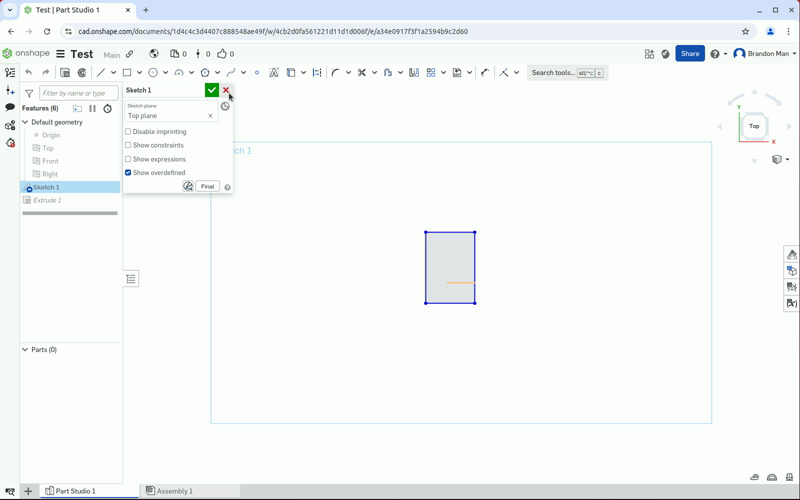
click(229, 92)
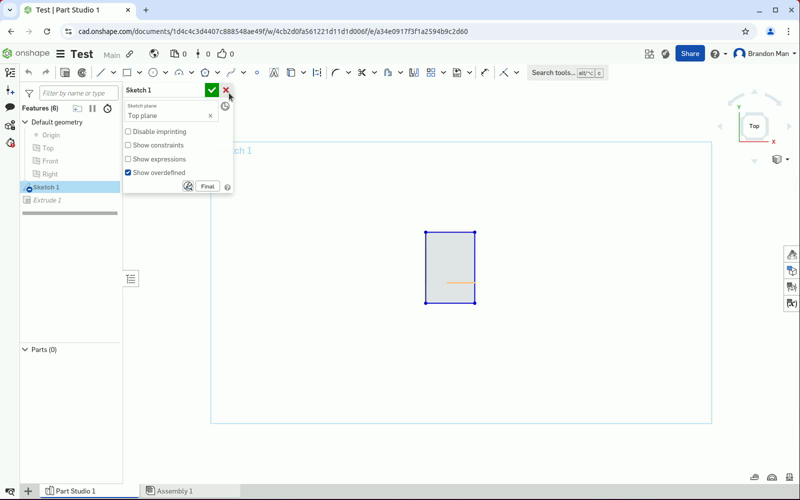
key(shift+s)
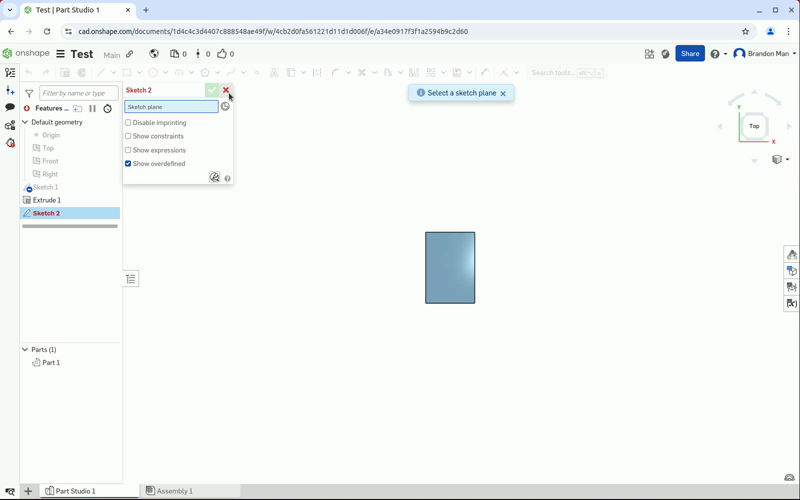
mouse_move(73, 150)
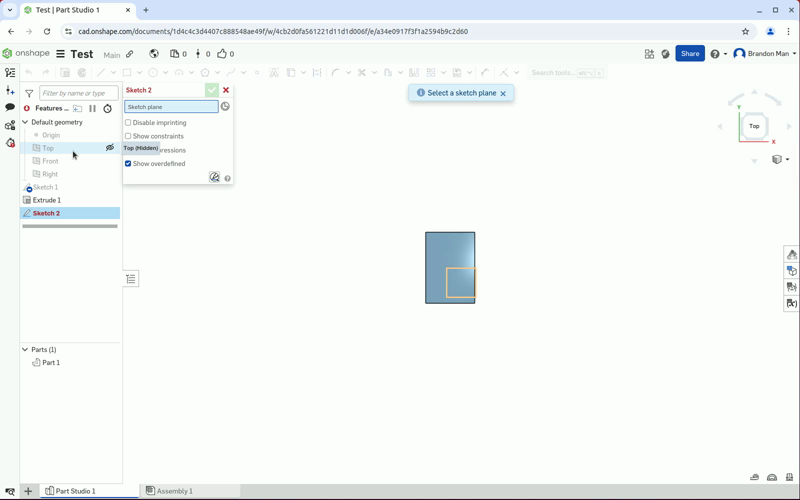
click(73, 150)
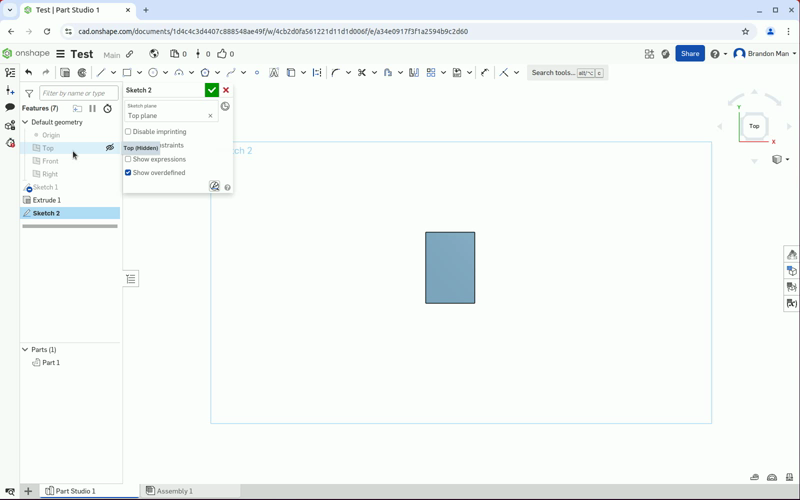
mouse_move(73, 352)
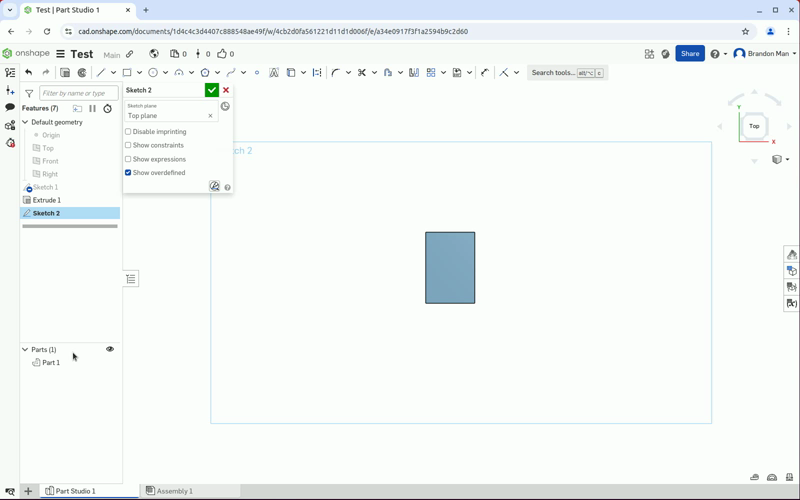
key(y)
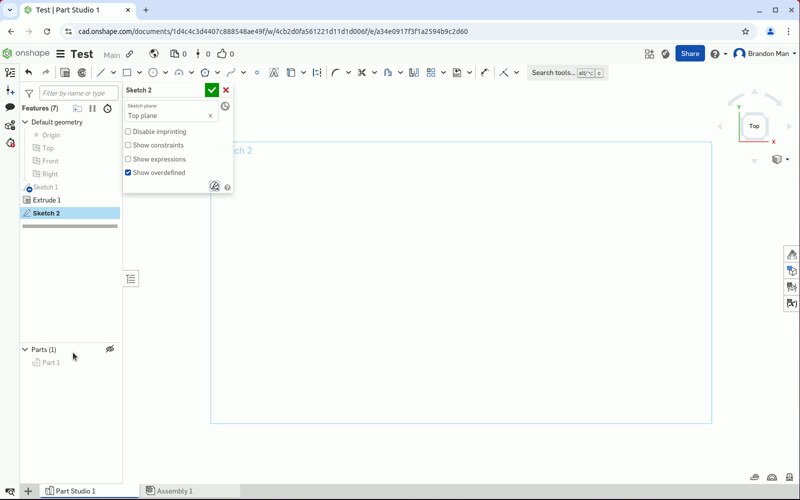
key(l)
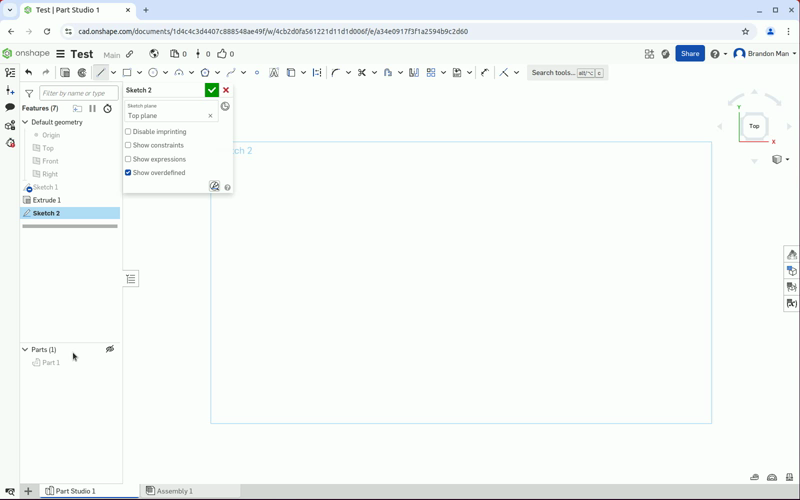
key_down(shift)
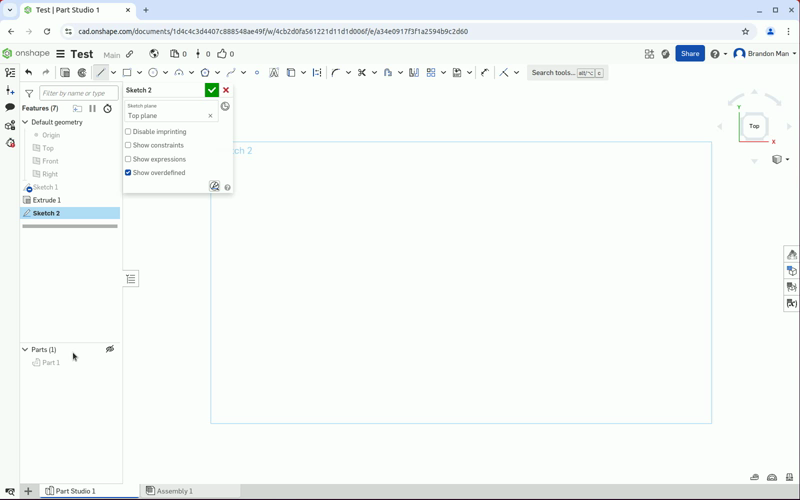
mouse_move(474, 303)
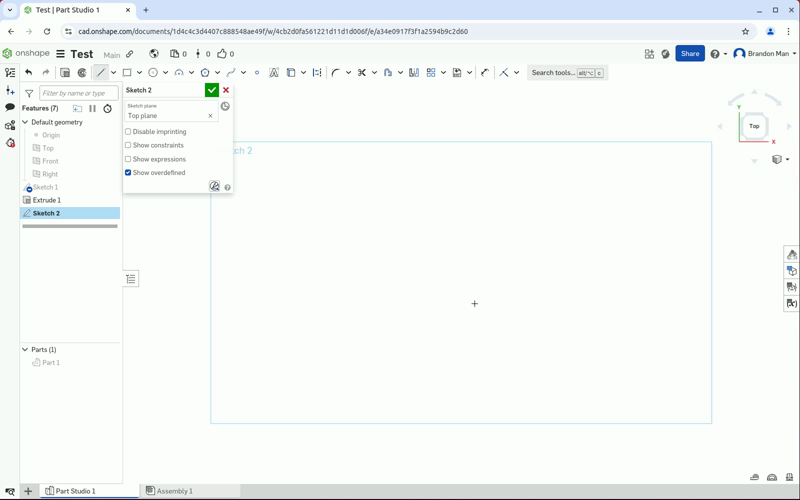
click(474, 303)
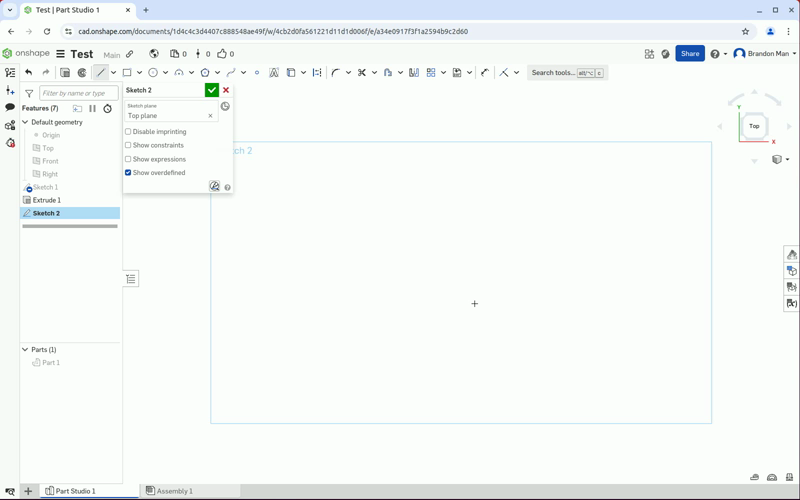
key_up(shift)
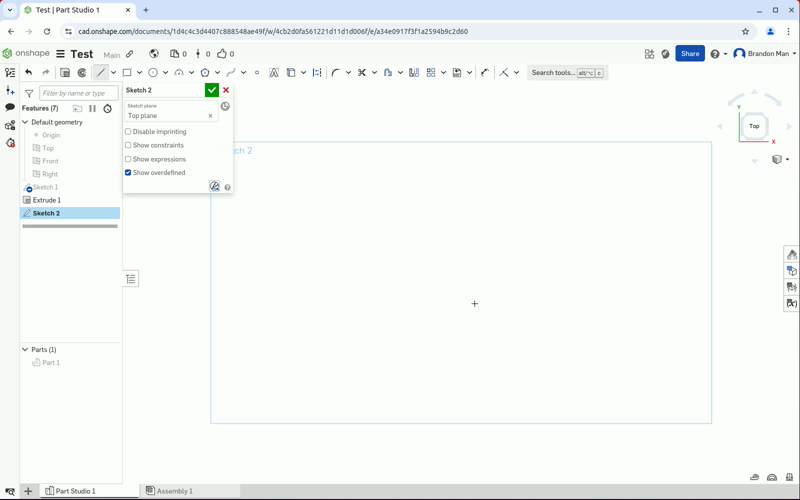
key_down(shift)
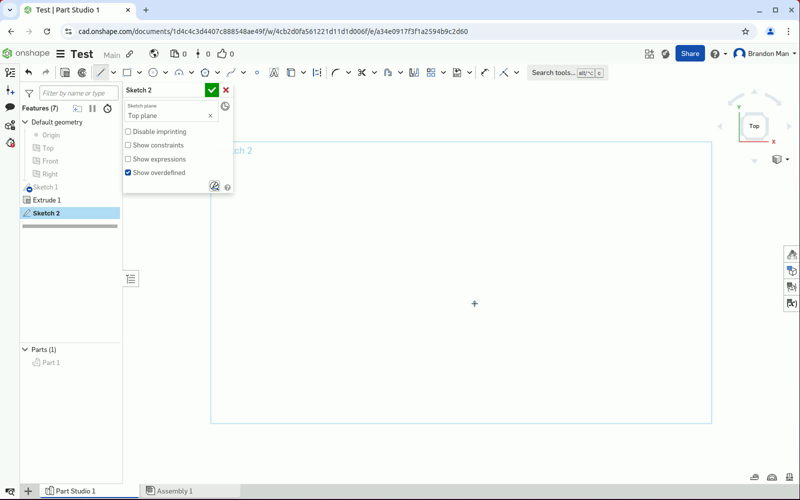
mouse_move(504, 303)
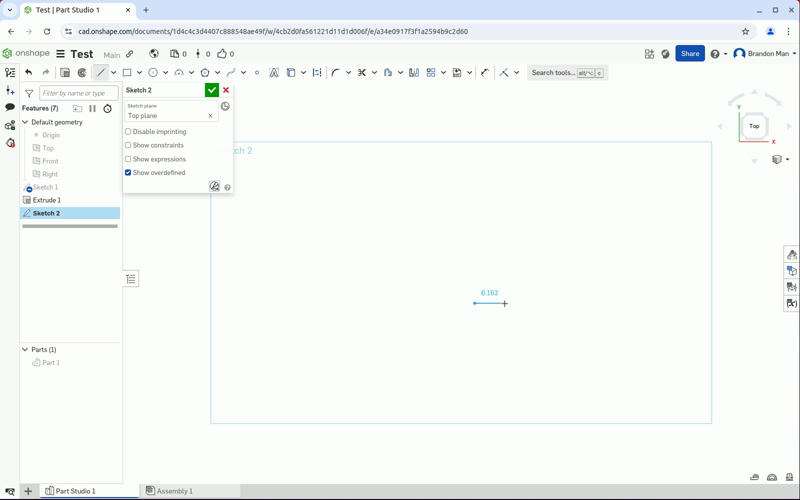
mouse_move(524, 303)
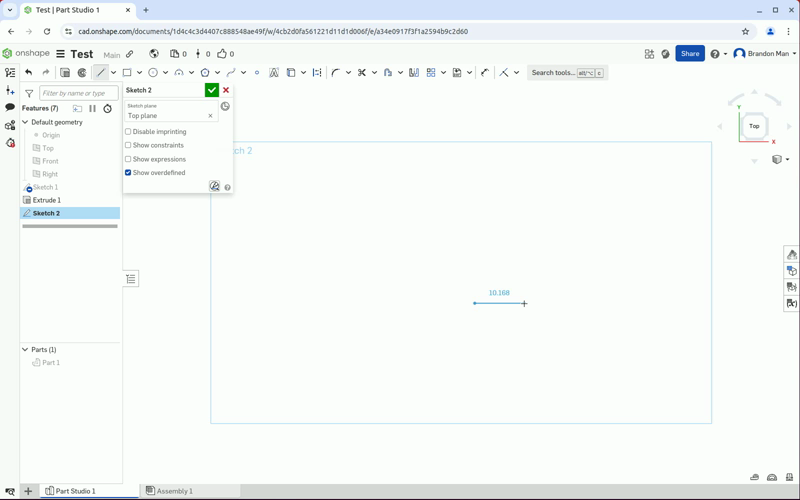
click(524, 303)
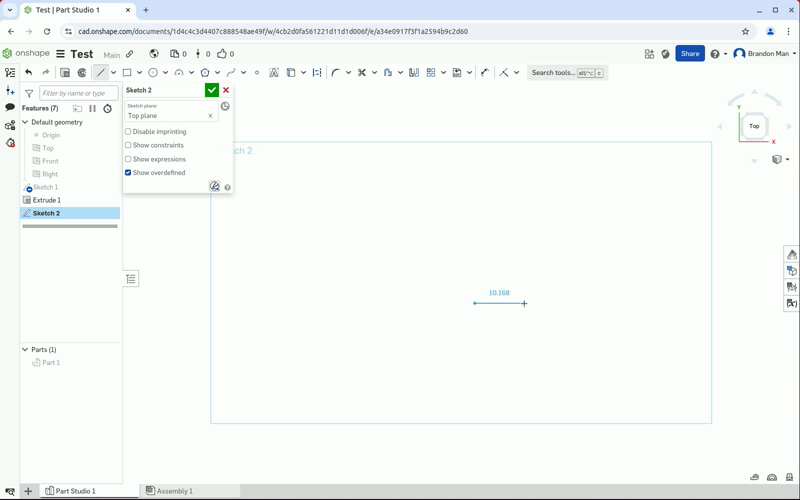
key_up(shift)
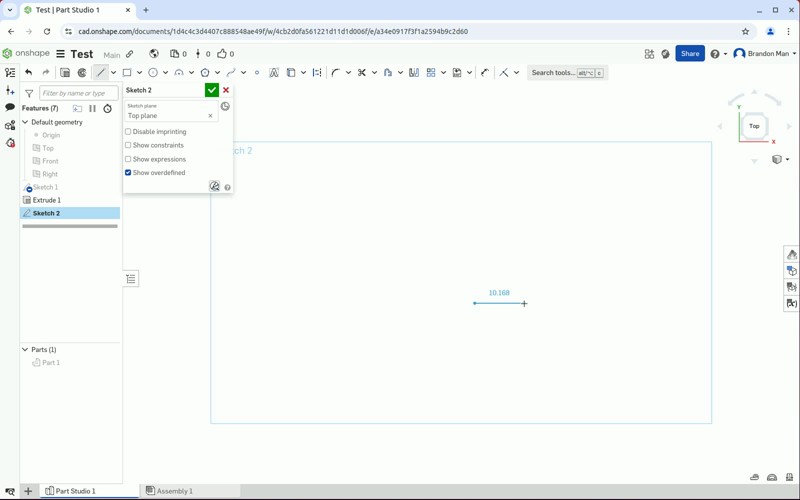
key_down(shift)
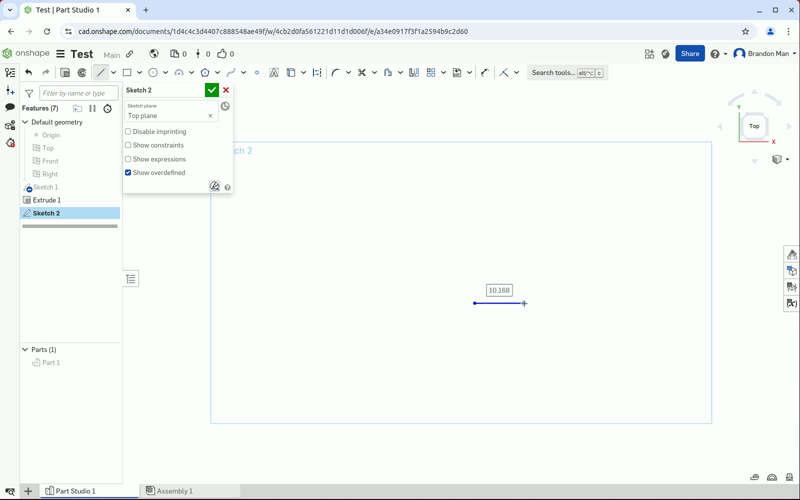
mouse_move(524, 232)
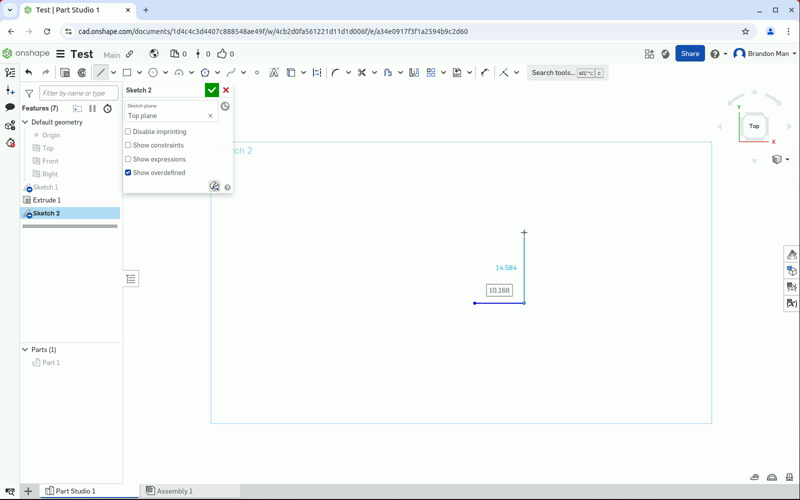
click(524, 232)
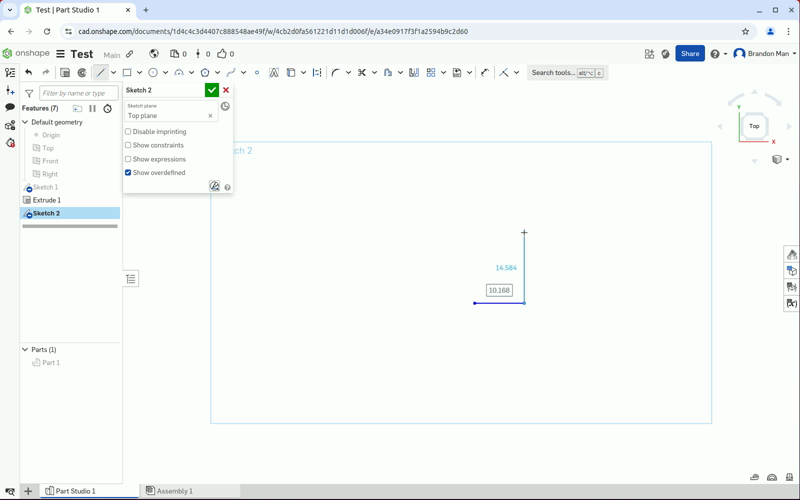
key_up(shift)
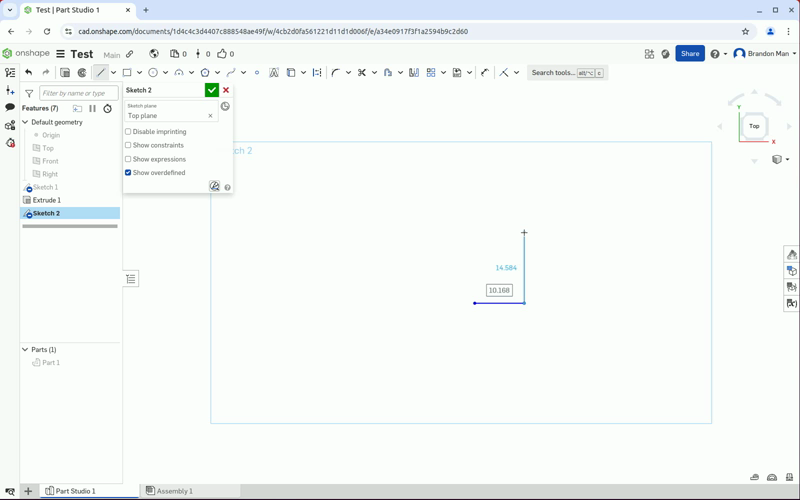
key_down(shift)
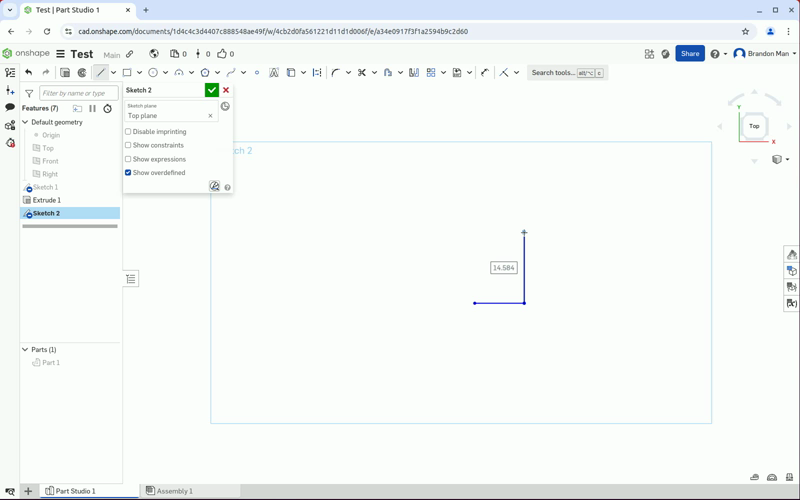
mouse_move(554, 232)
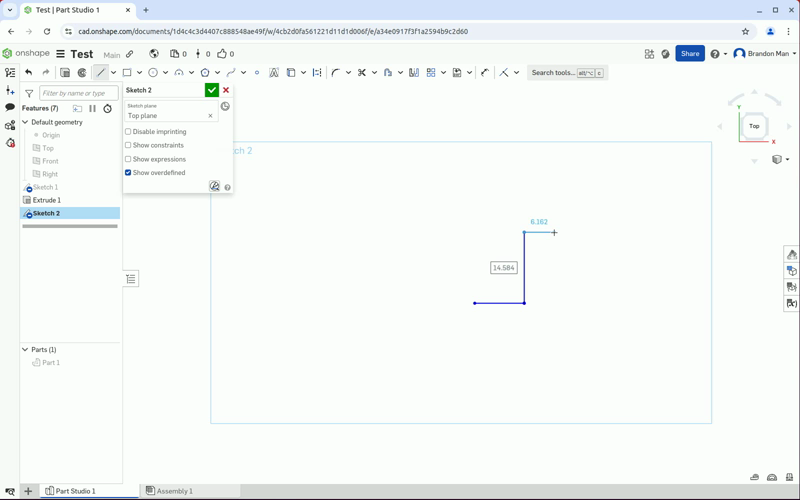
mouse_move(474, 232)
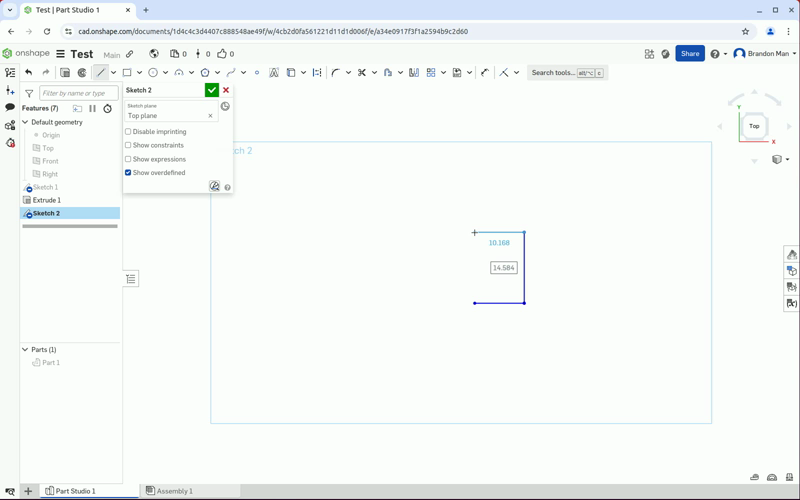
click(474, 232)
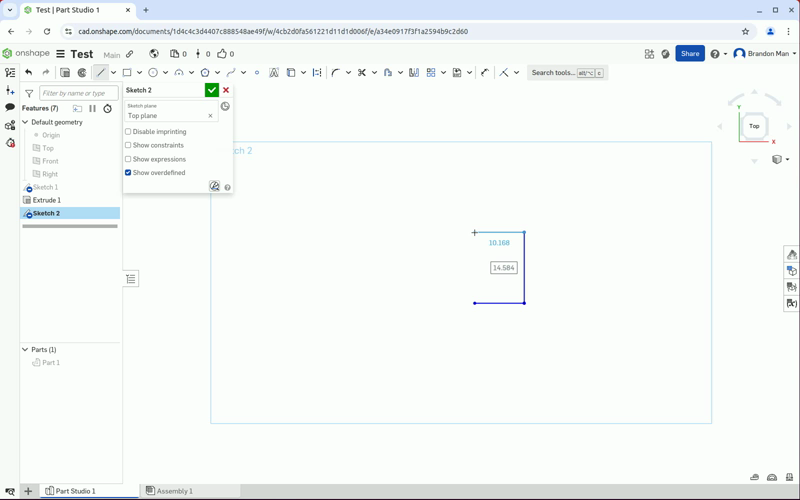
key_up(shift)
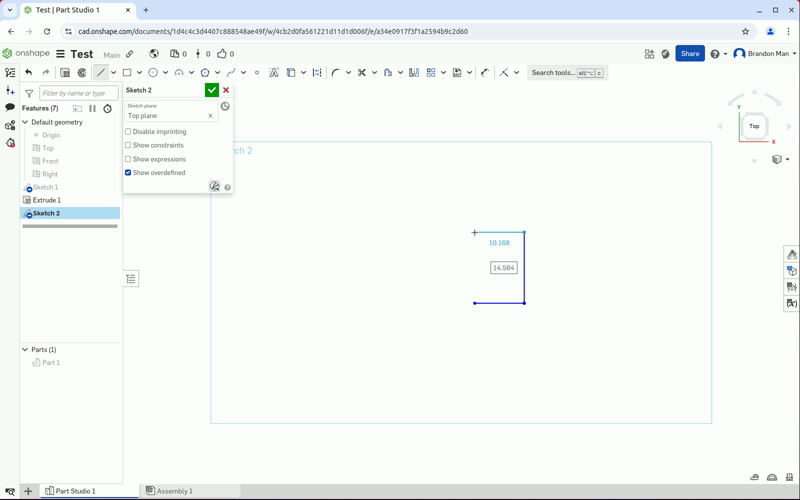
key_down(shift)
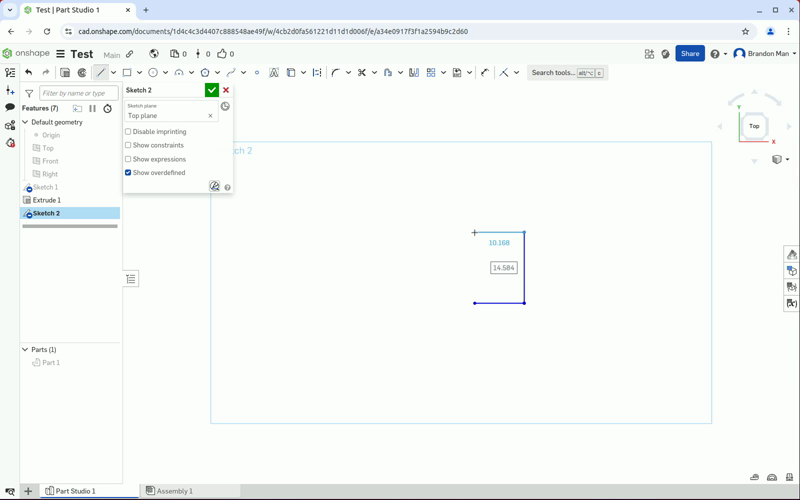
mouse_move(474, 303)
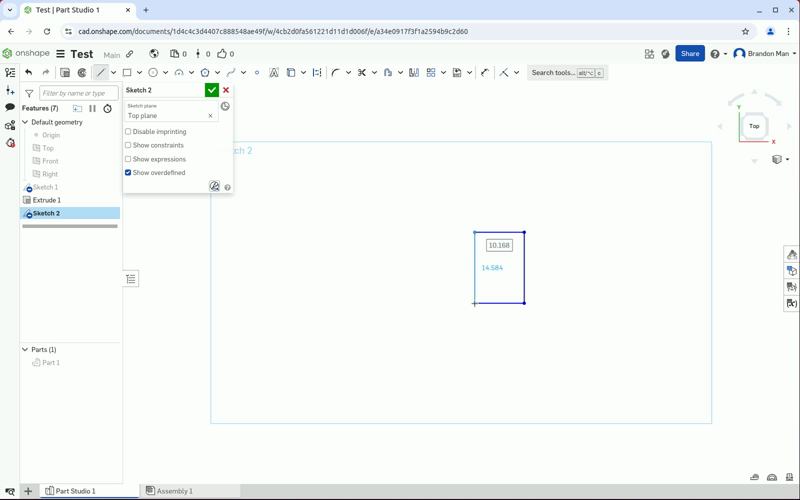
key_up(shift)
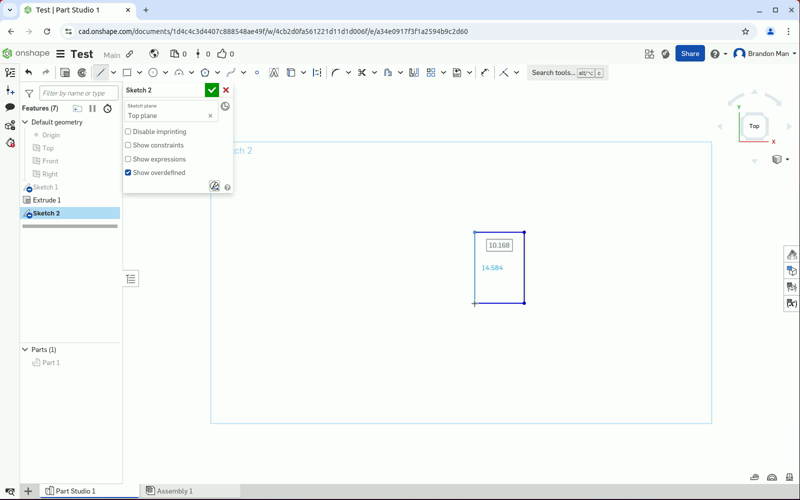
click(474, 303)
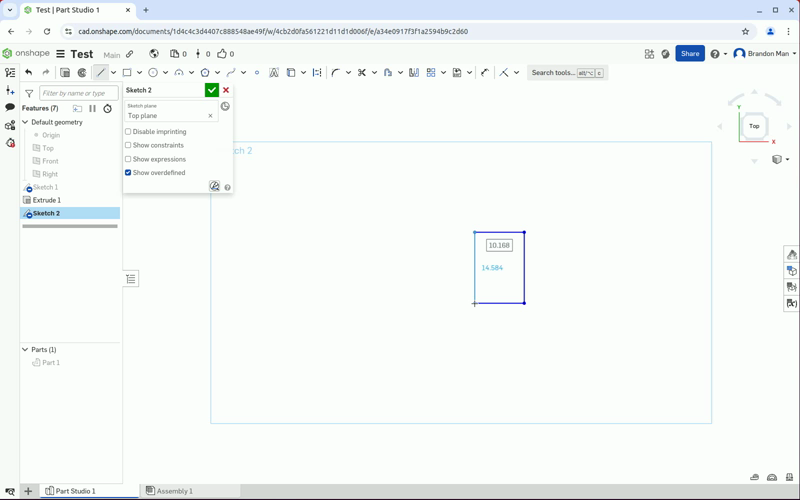
key(esc)
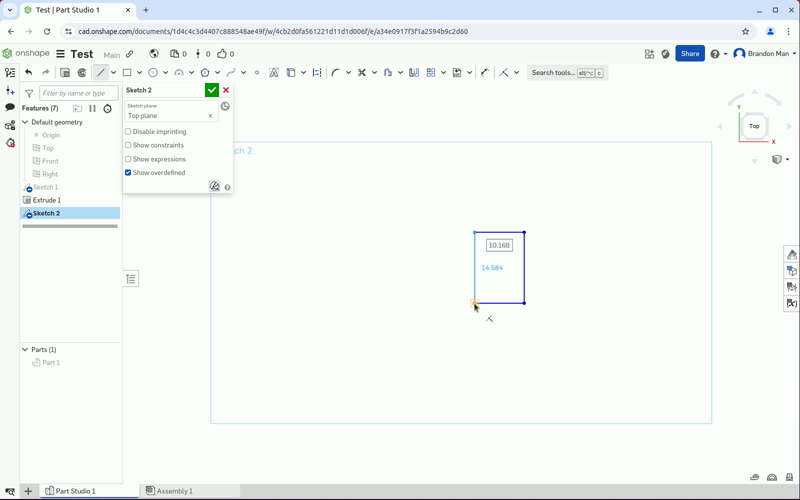
mouse_move(513, 244)
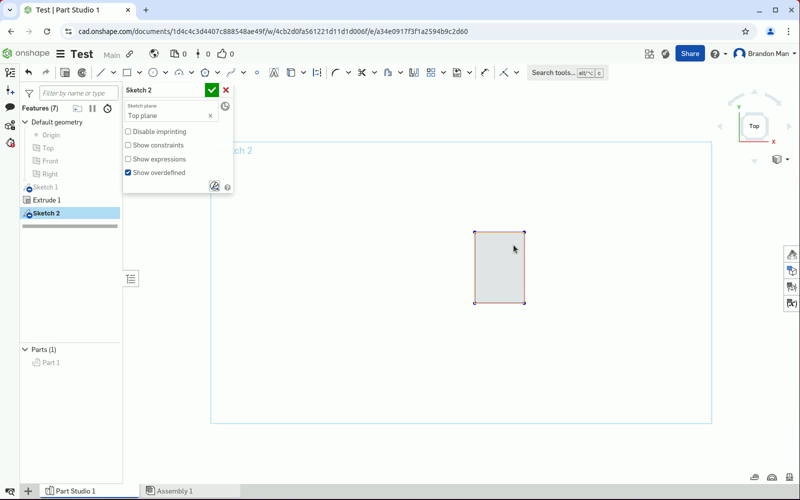
click(513, 244)
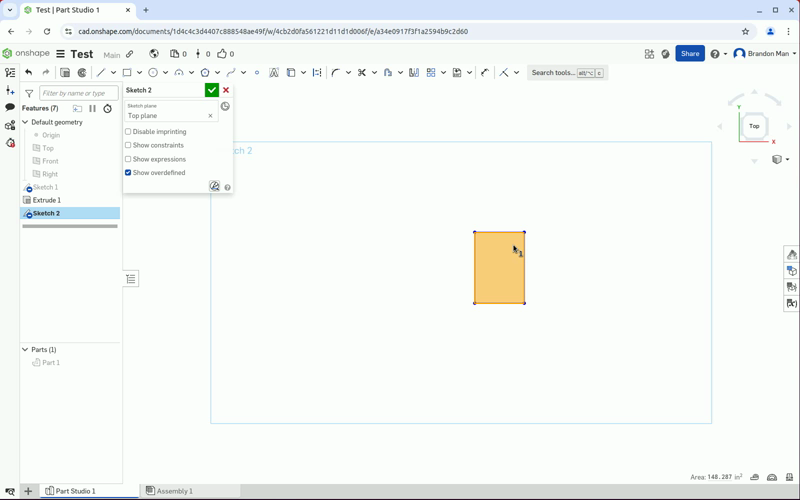
mouse_move(73, 352)
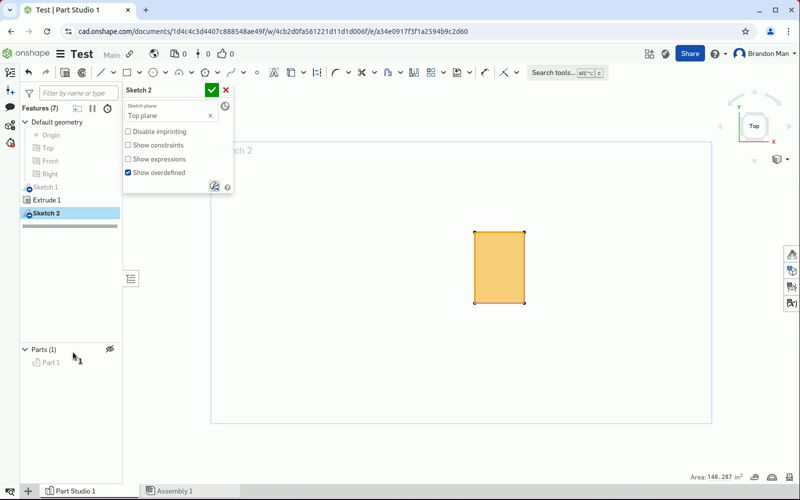
key(shift+y)
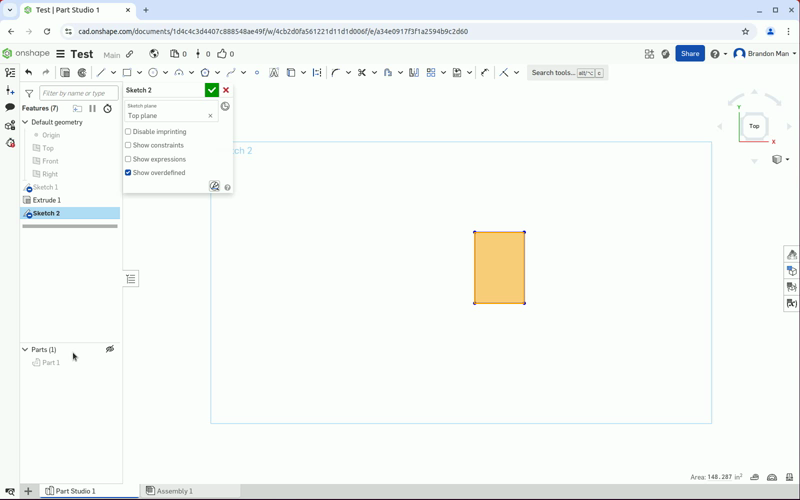
key(shift+e)
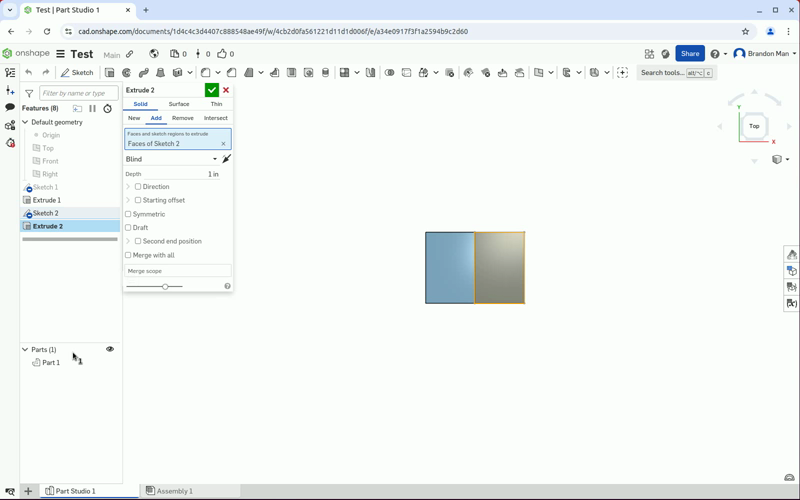
mouse_move(143, 106)
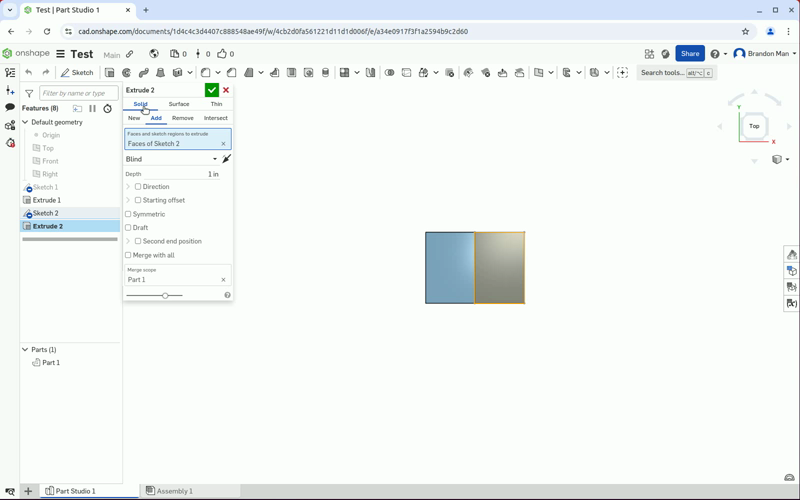
click(143, 106)
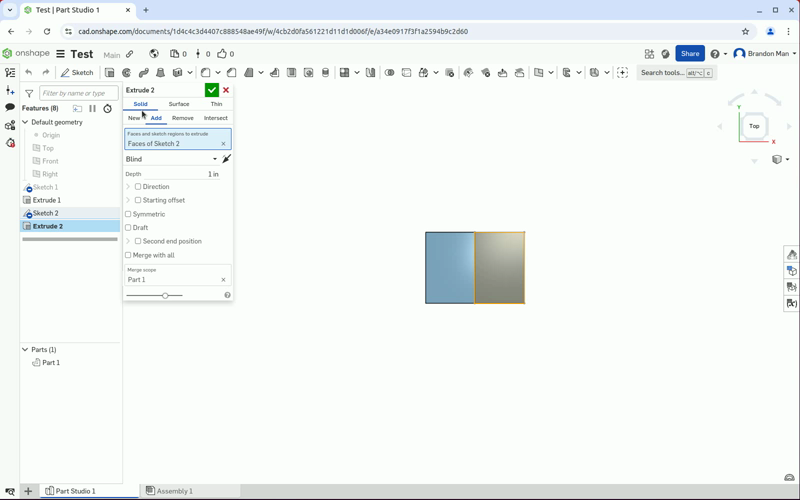
mouse_move(137, 120)
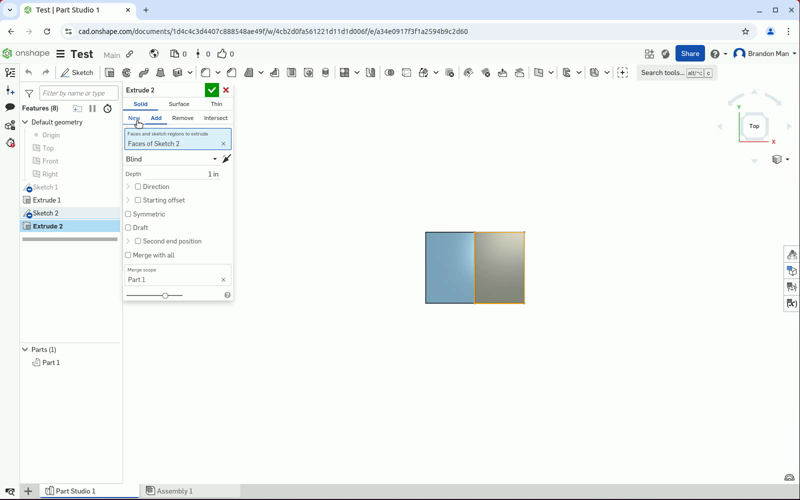
click(137, 120)
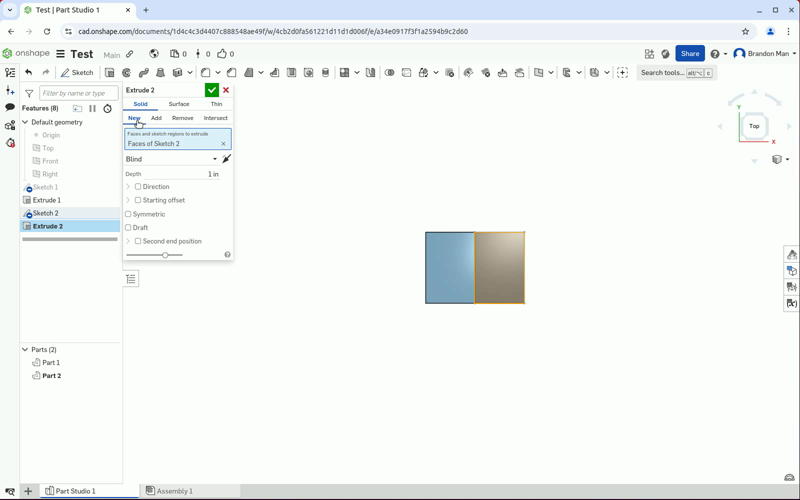
key(tab, 4)
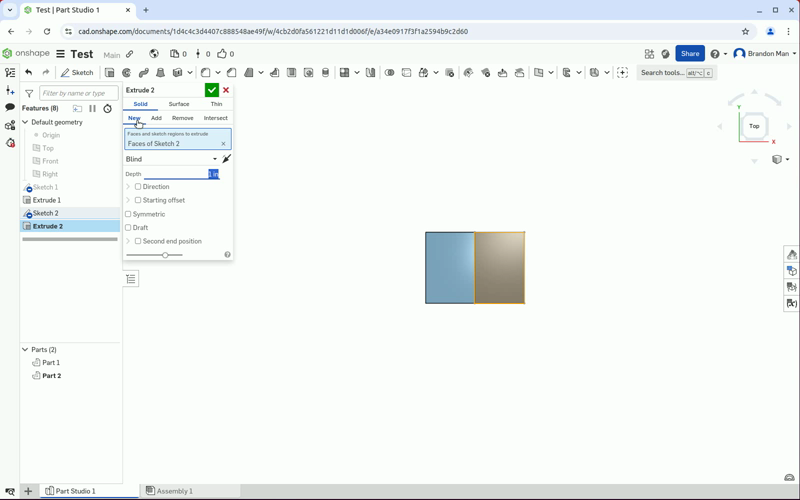
text(14.443)
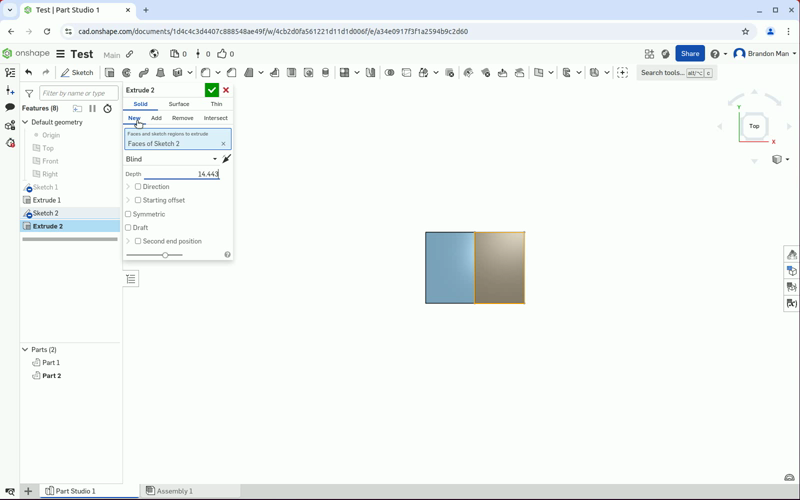
key(enter)
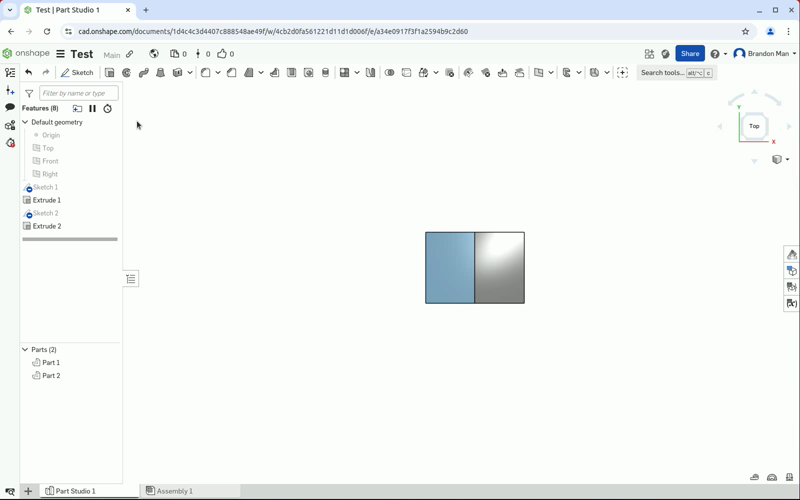
key(shift+h)
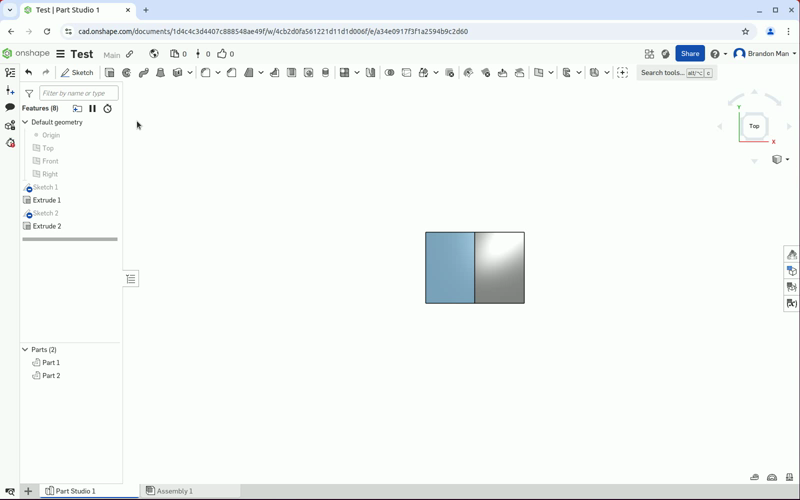
key(shift+h)
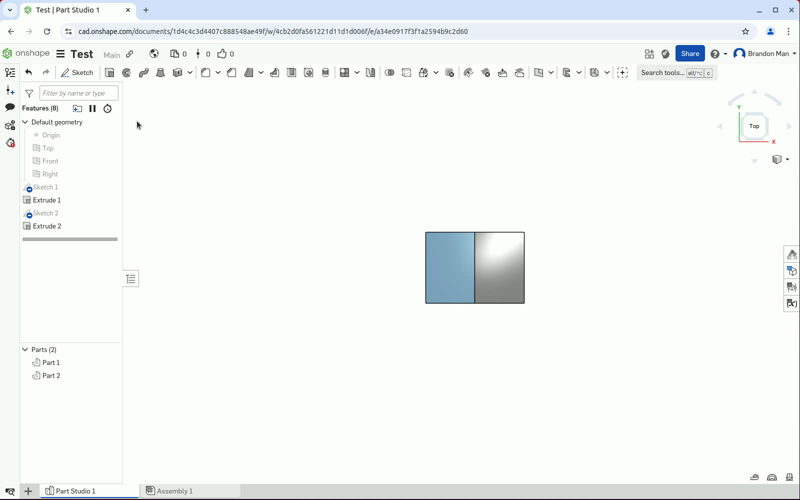
mouse_move(73, 189)
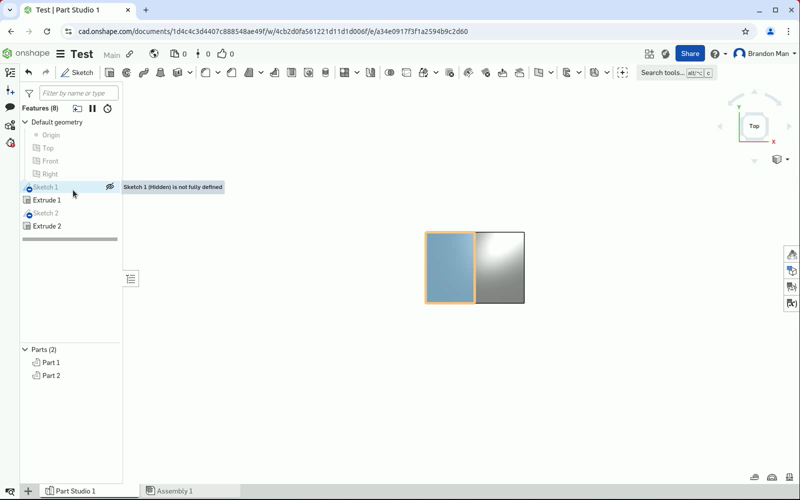
click(73, 189)
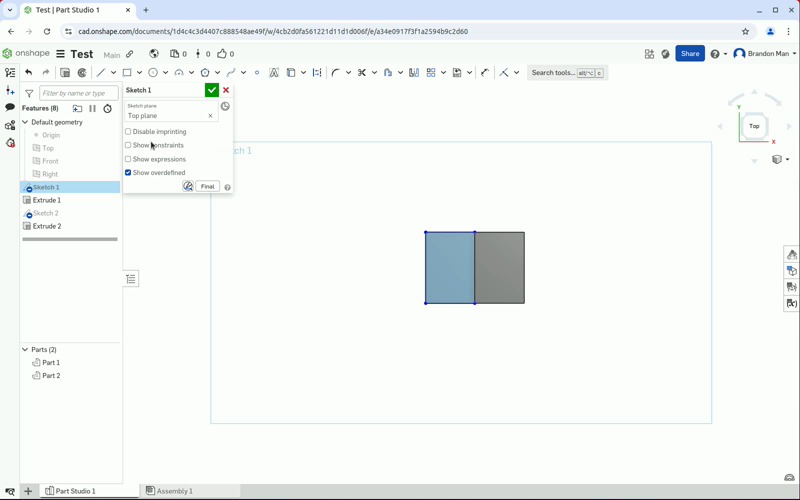
mouse_move(229, 92)
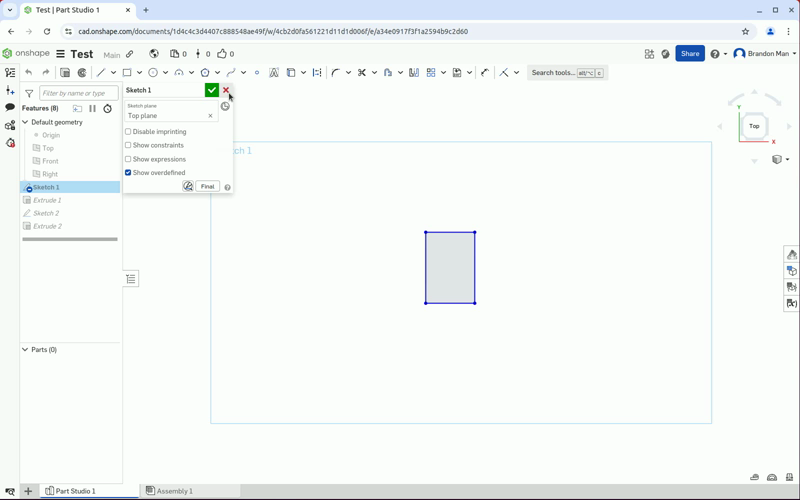
click(229, 92)
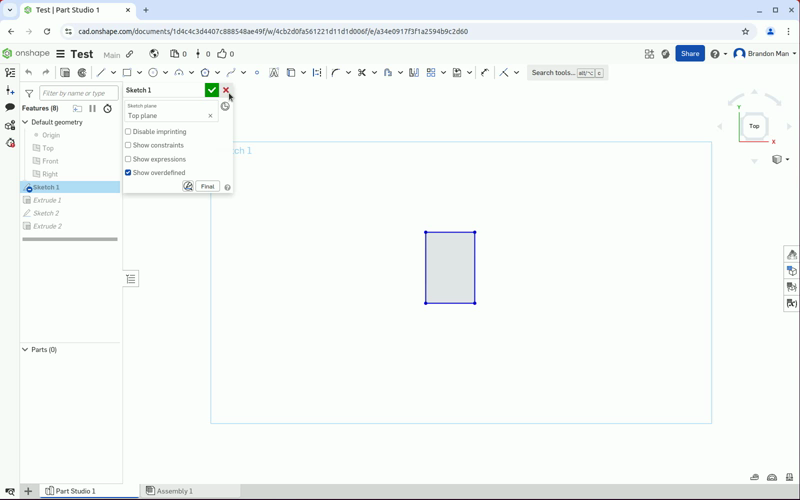
key(shift+s)
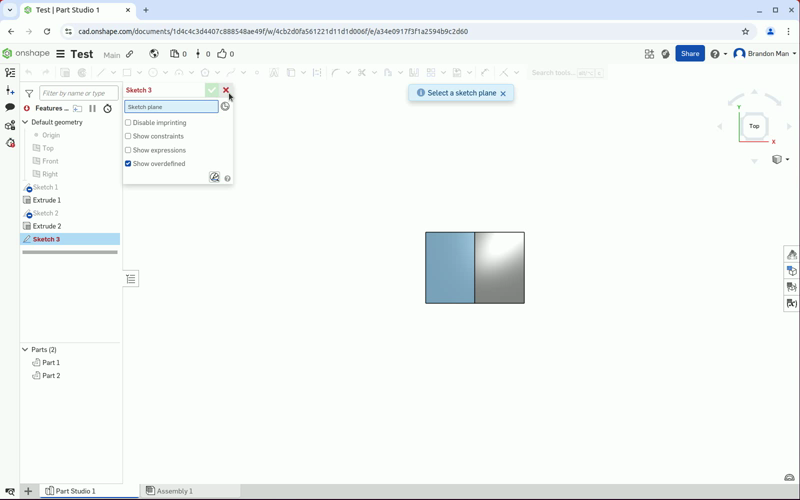
mouse_move(73, 150)
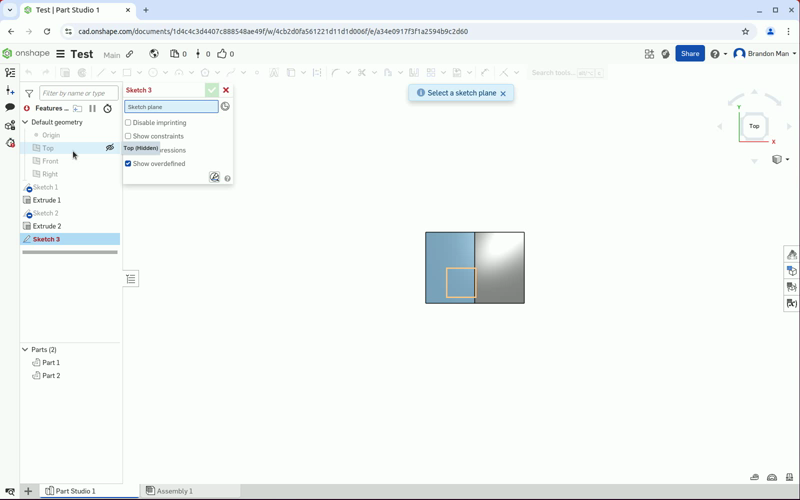
click(73, 150)
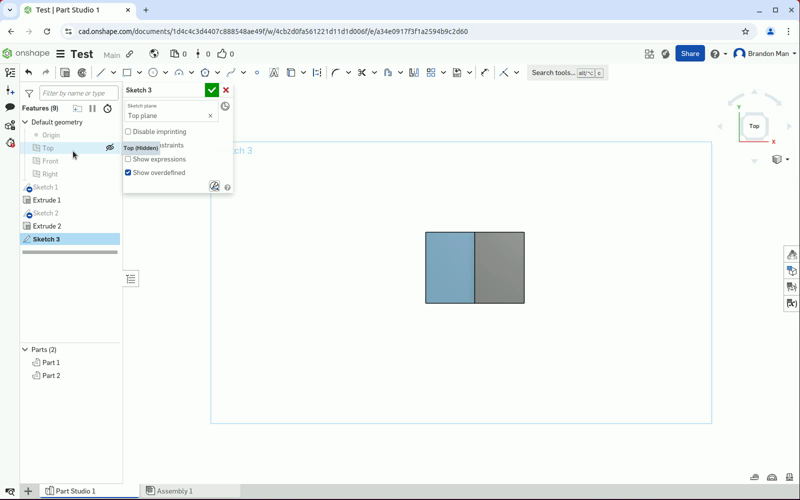
mouse_move(73, 352)
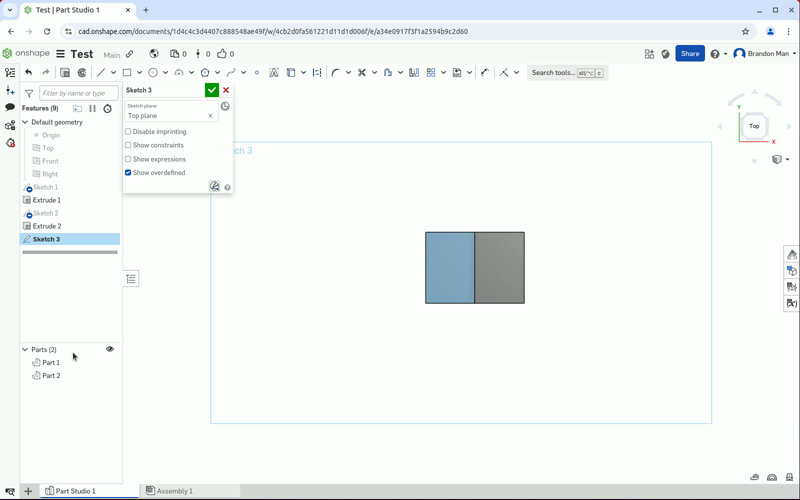
key(y)
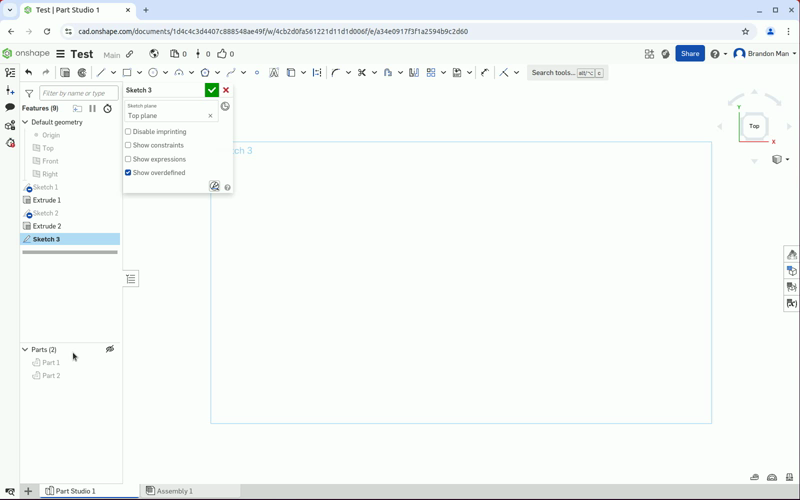
key(l)
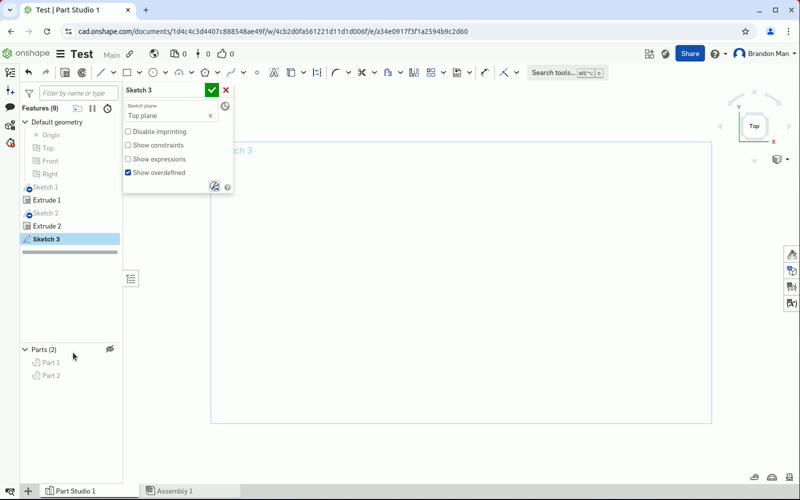
key_down(shift)
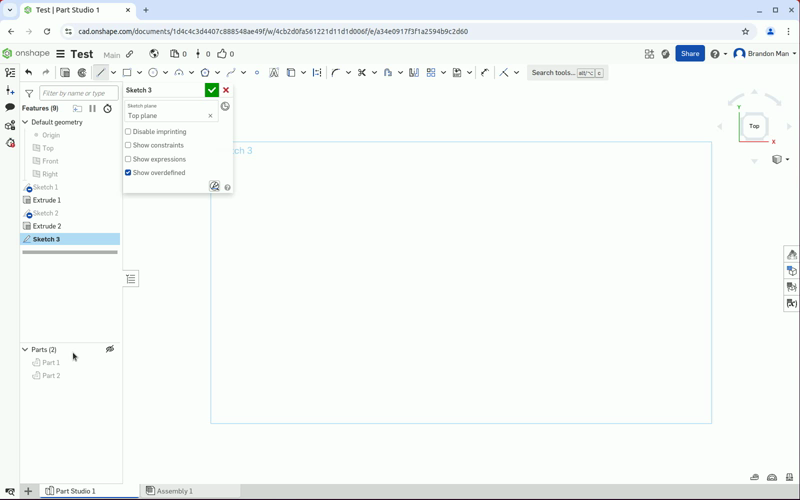
mouse_move(524, 303)
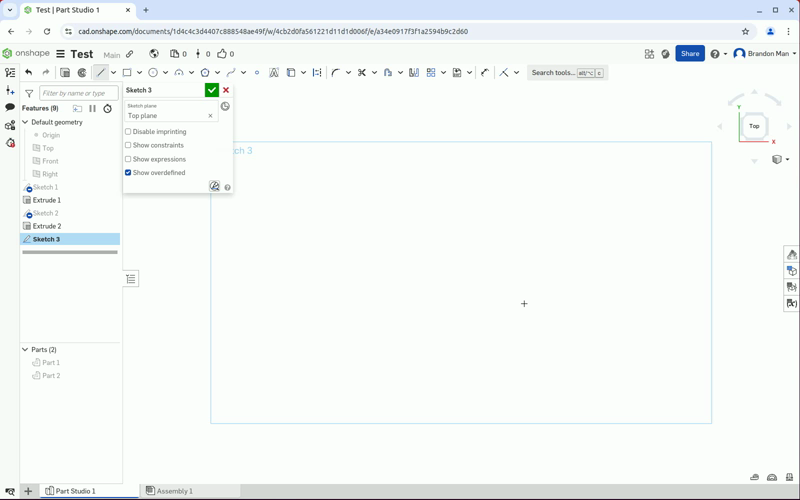
click(524, 303)
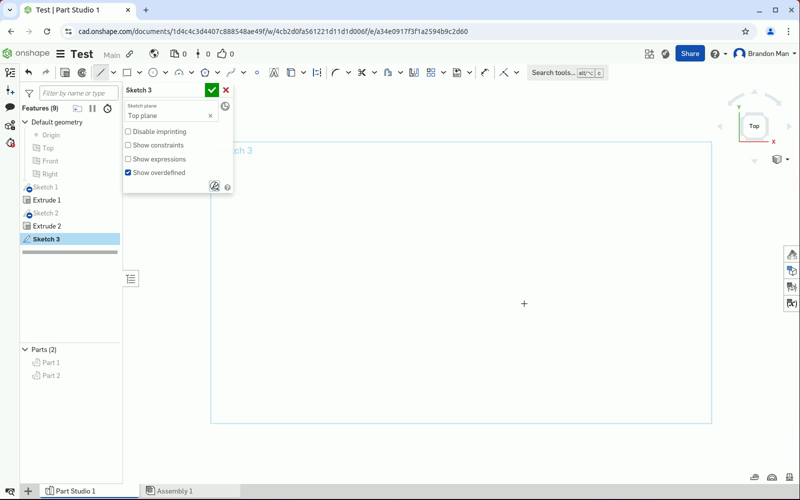
key_up(shift)
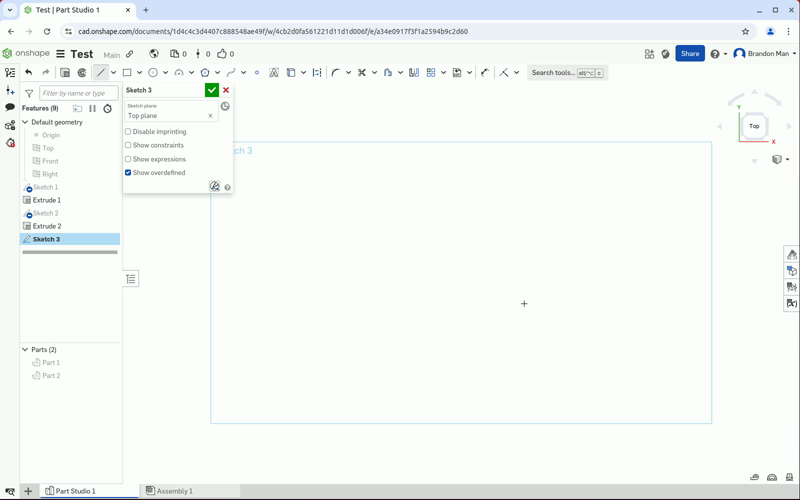
key_down(shift)
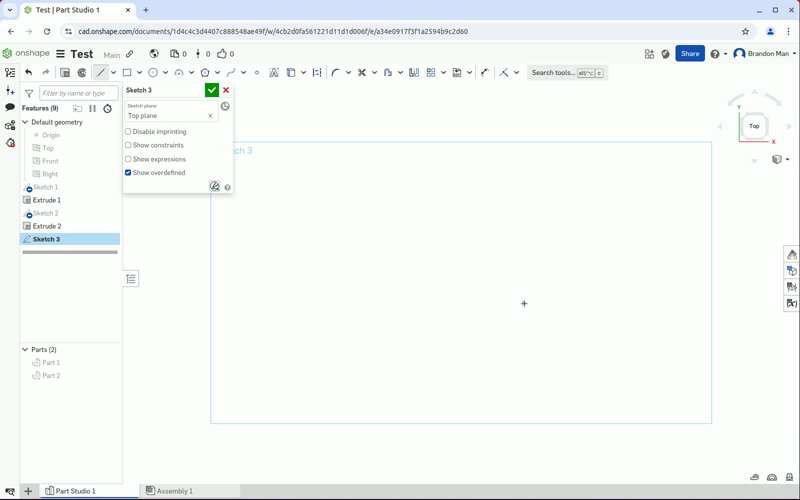
mouse_move(554, 303)
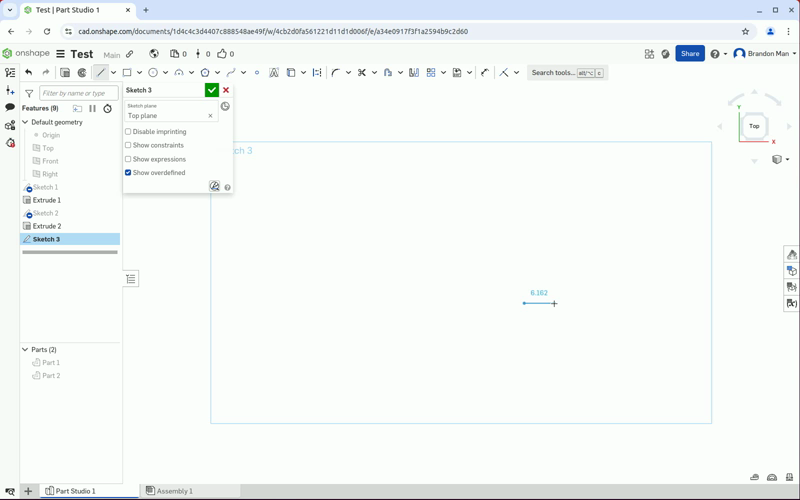
mouse_move(573, 303)
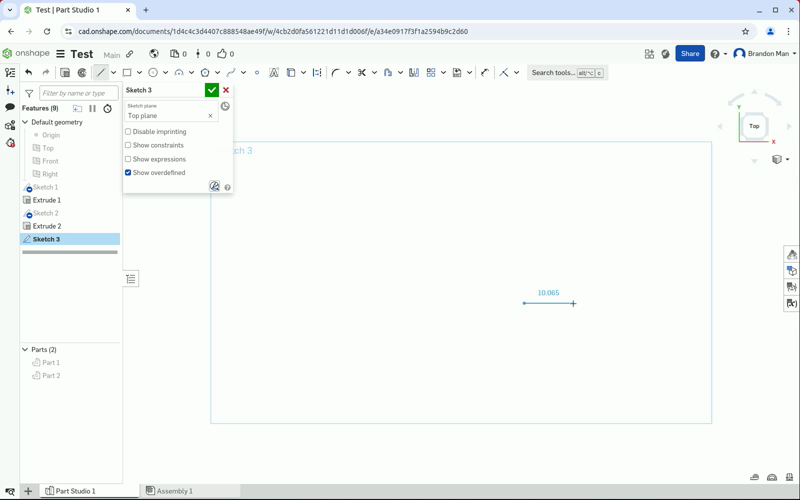
click(573, 303)
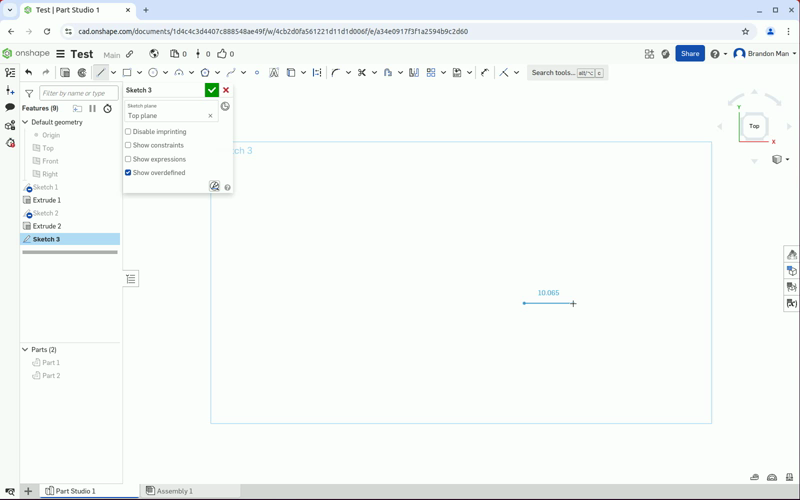
key_up(shift)
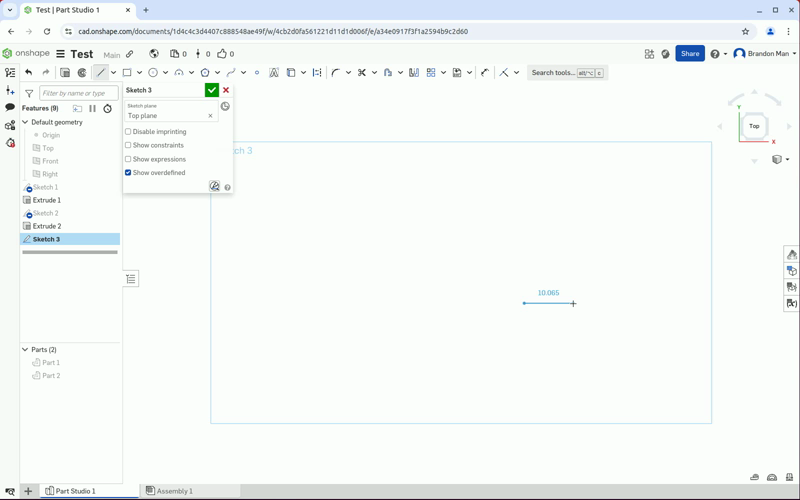
key_down(shift)
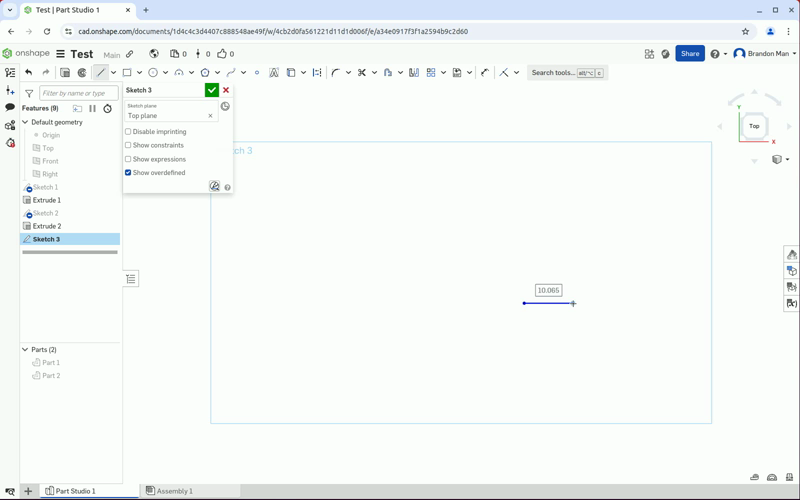
mouse_move(573, 232)
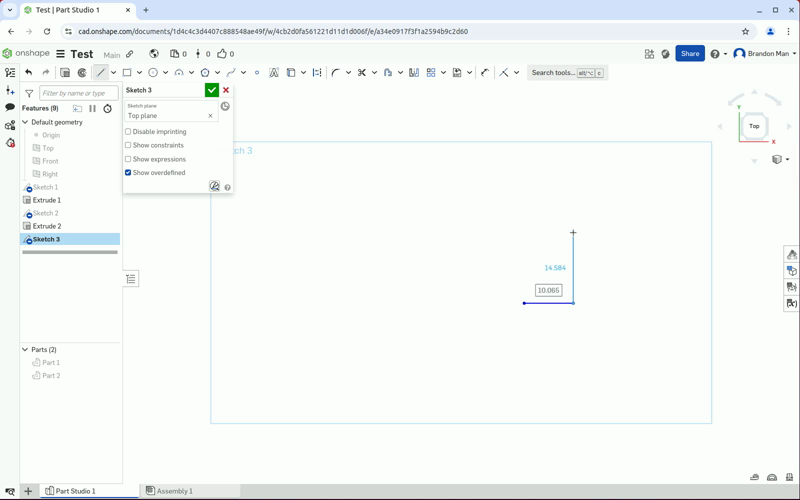
click(573, 232)
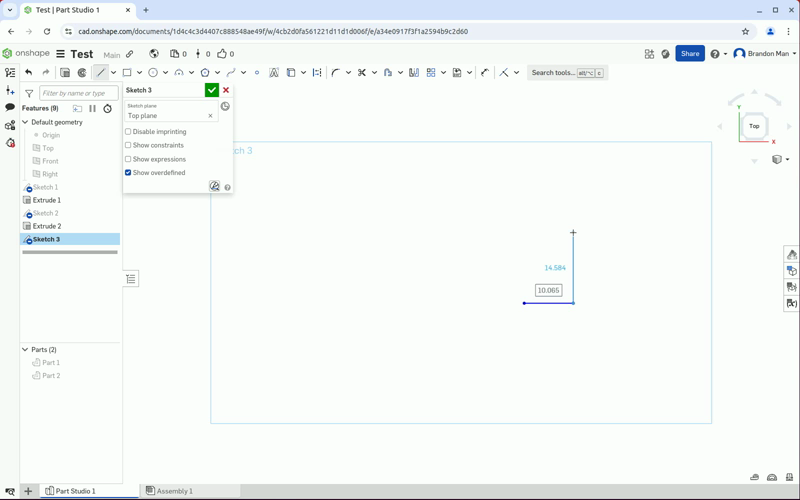
key_up(shift)
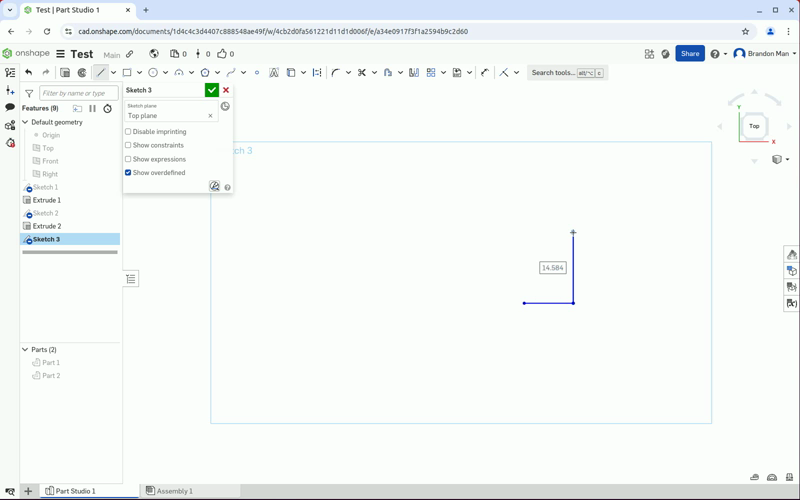
key_down(shift)
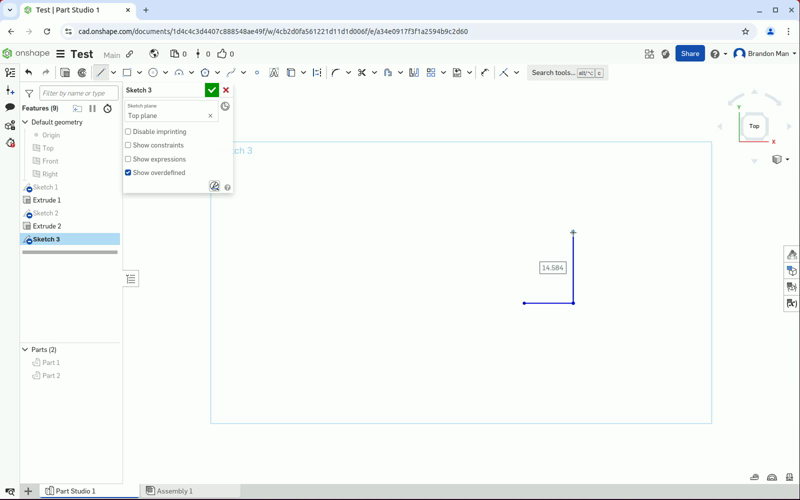
mouse_move(589, 232)
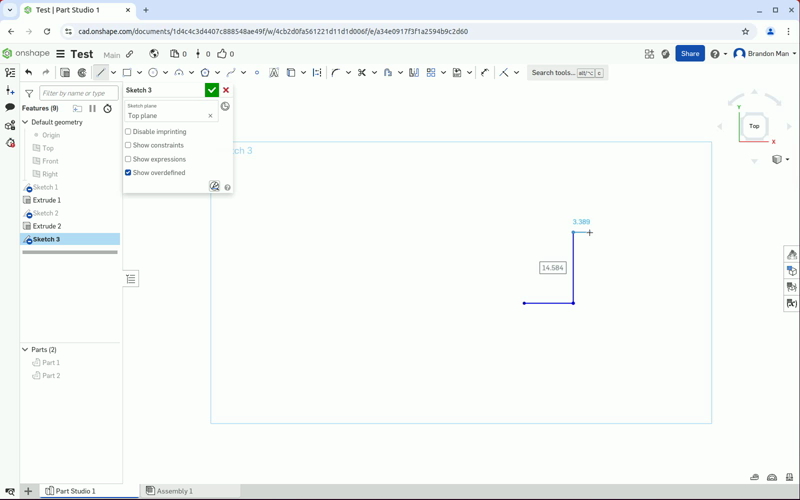
mouse_move(524, 232)
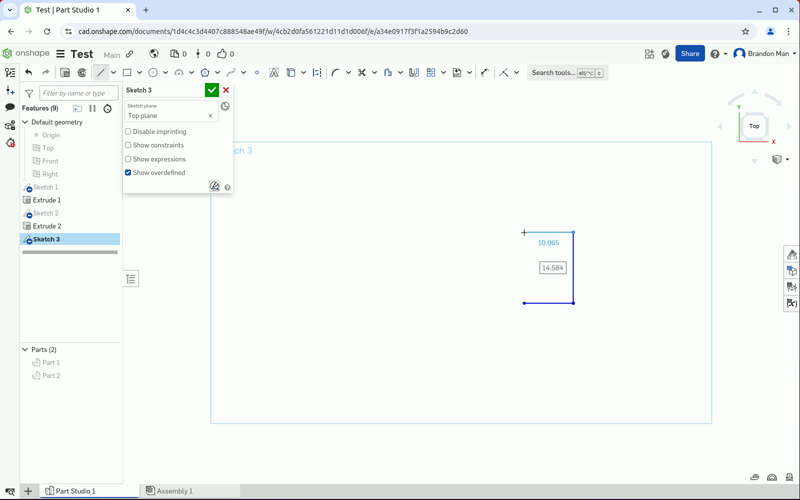
click(524, 232)
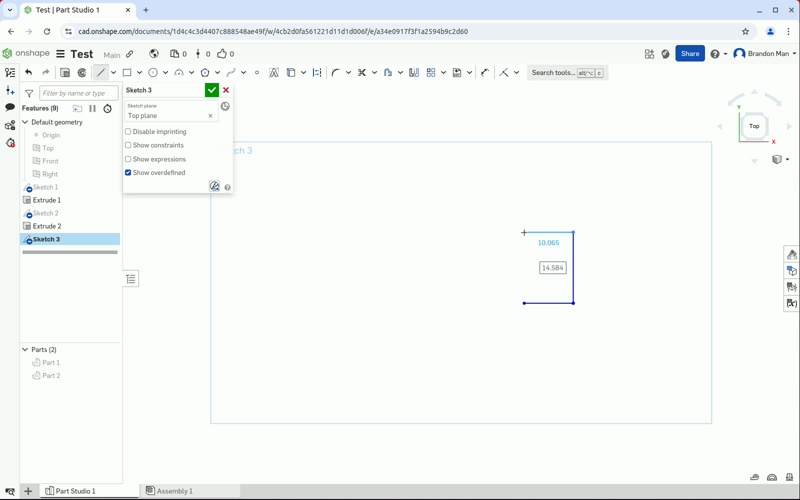
key_up(shift)
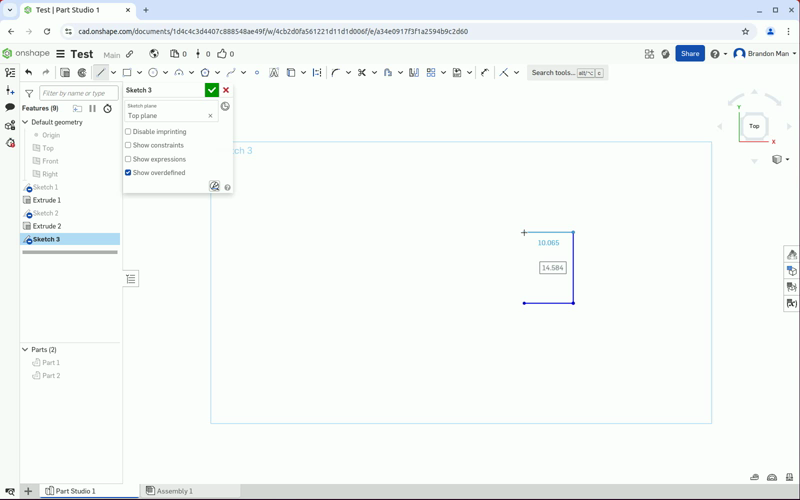
key_down(shift)
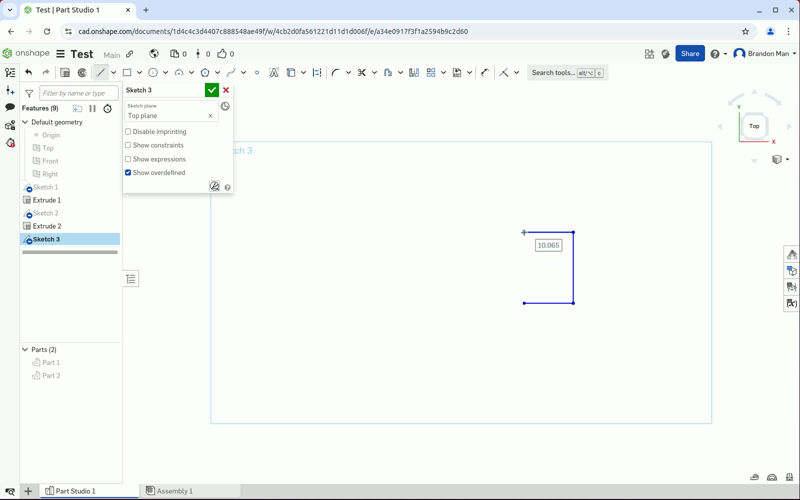
mouse_move(524, 303)
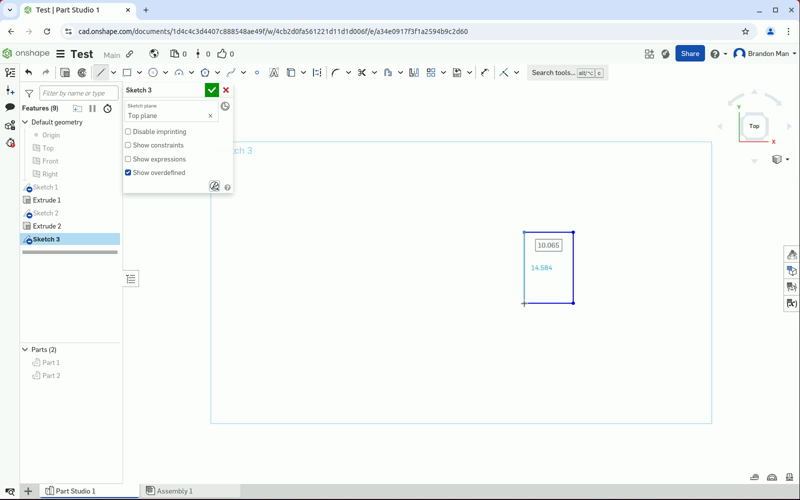
key_up(shift)
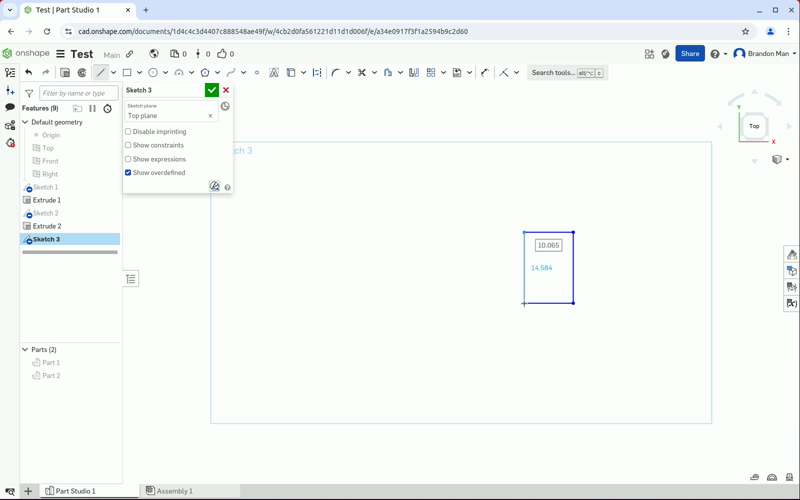
click(524, 303)
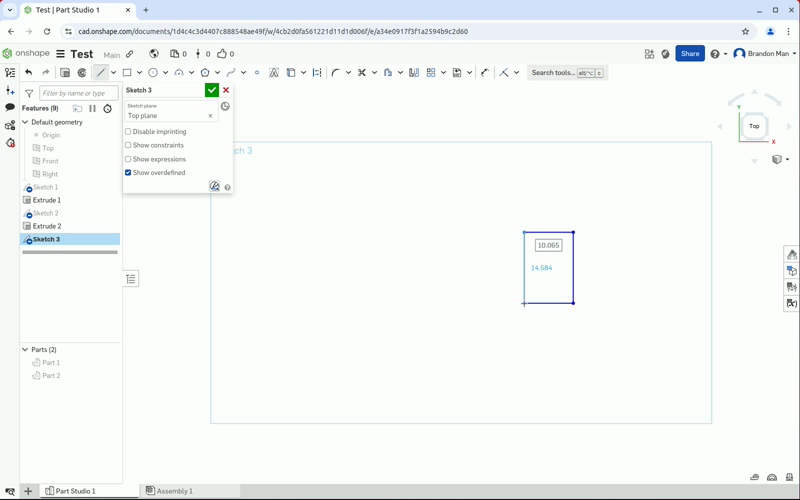
key(esc)
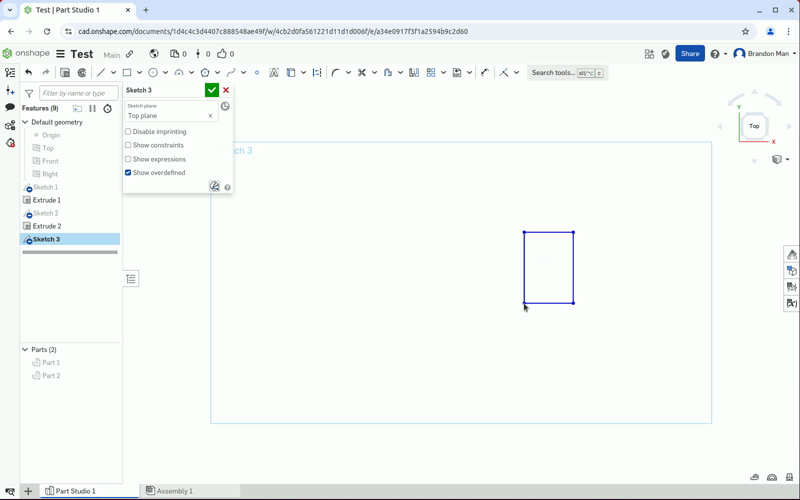
mouse_move(552, 243)
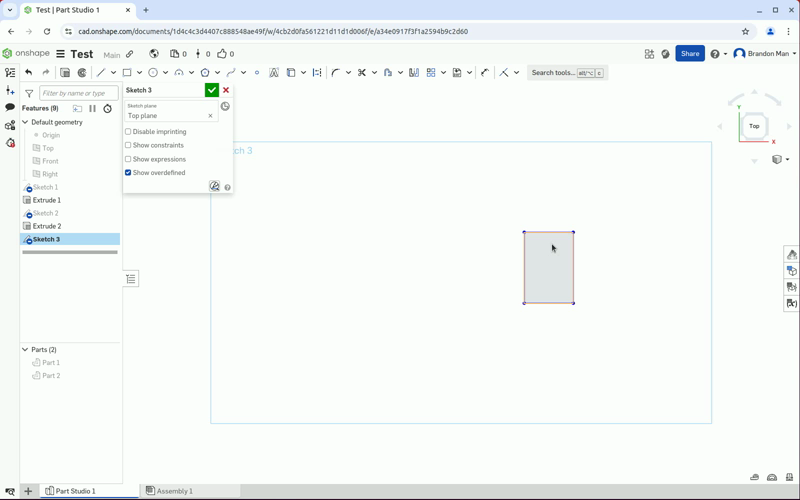
click(552, 243)
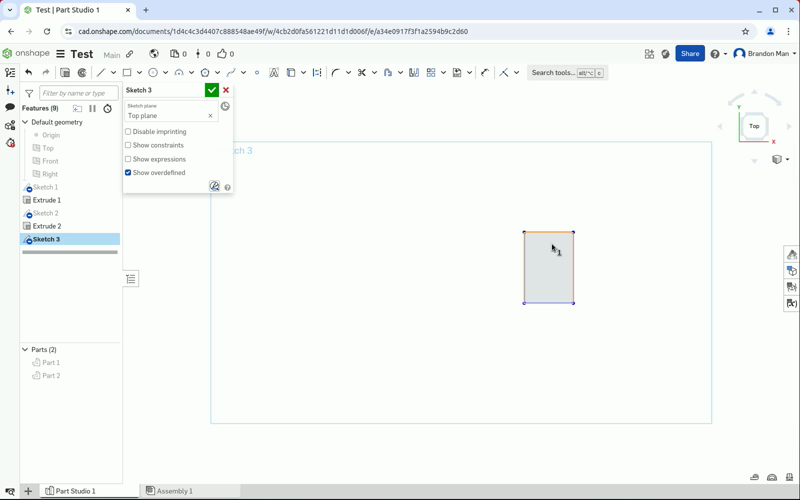
mouse_move(73, 352)
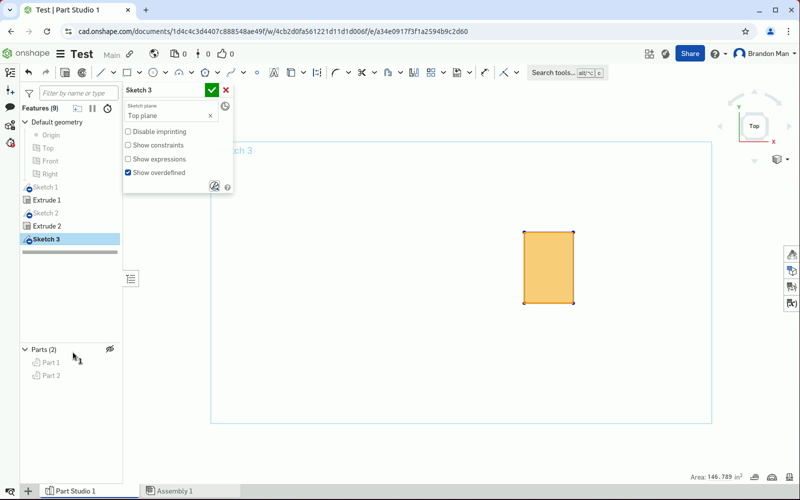
key(shift+y)
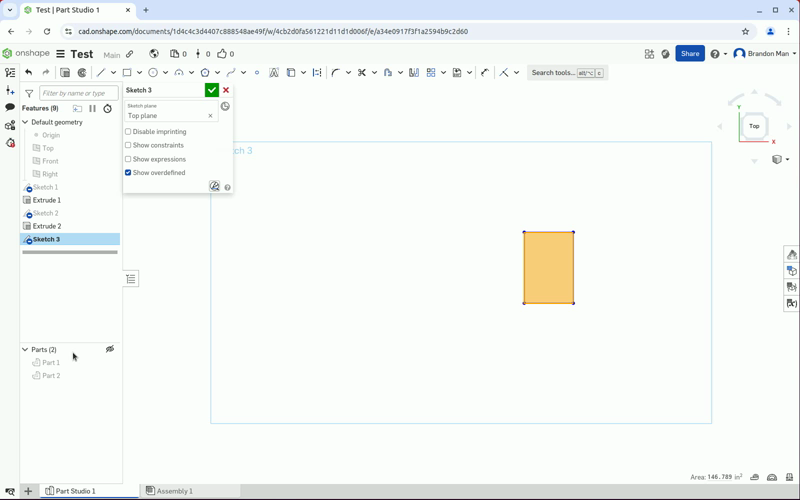
key(shift+e)
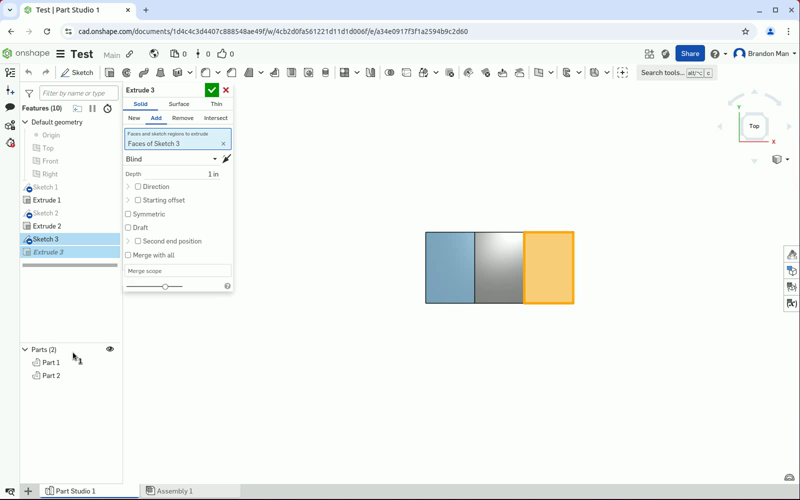
mouse_move(143, 106)
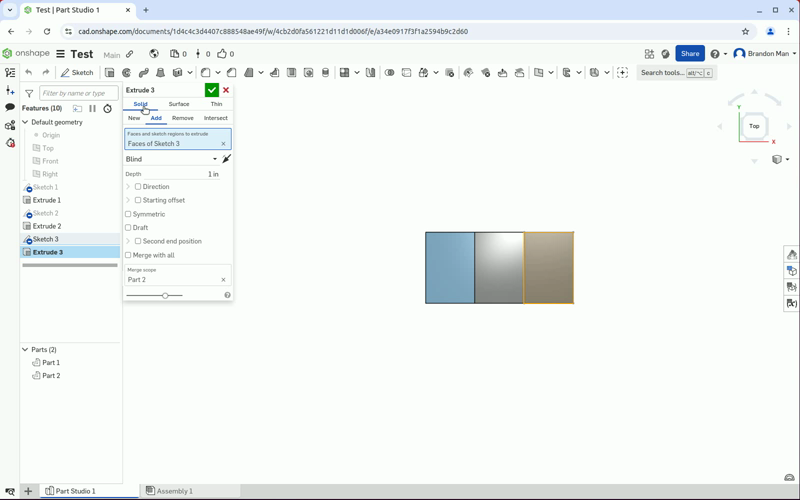
click(143, 106)
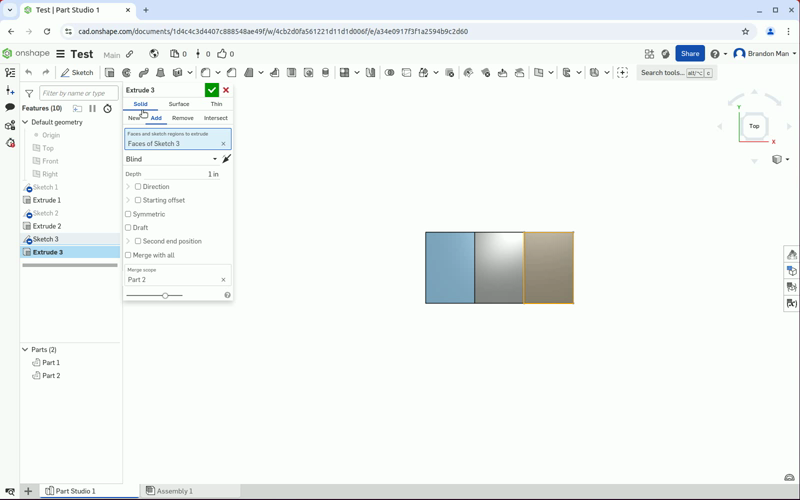
mouse_move(137, 120)
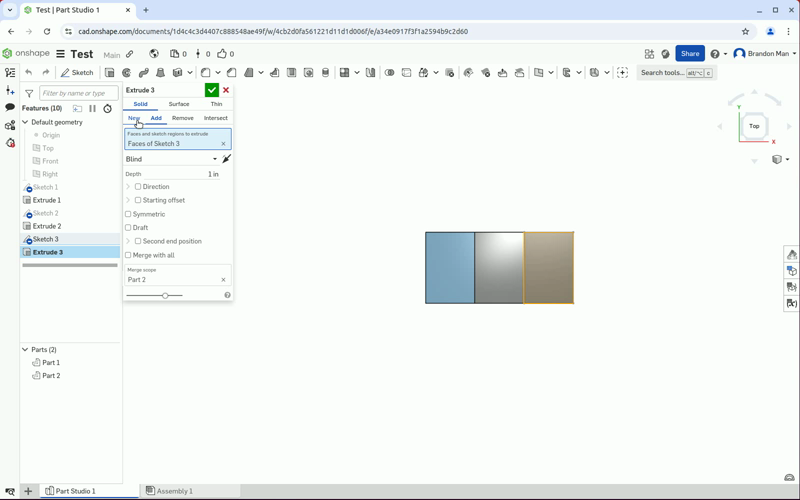
click(137, 120)
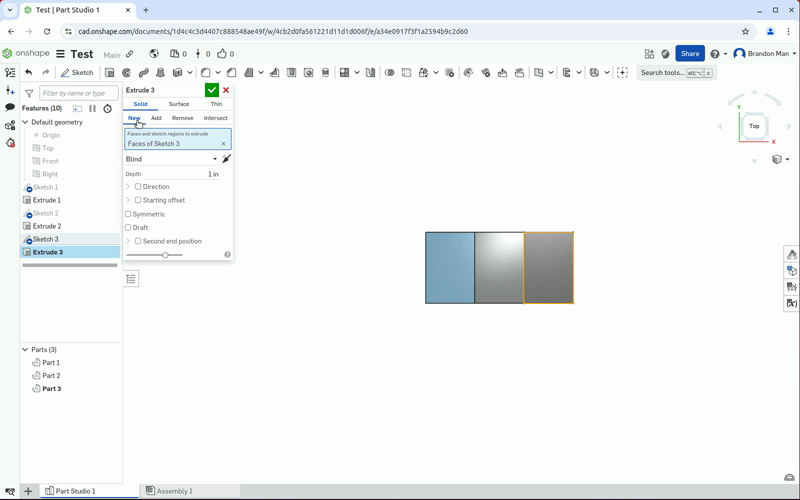
key(tab, 4)
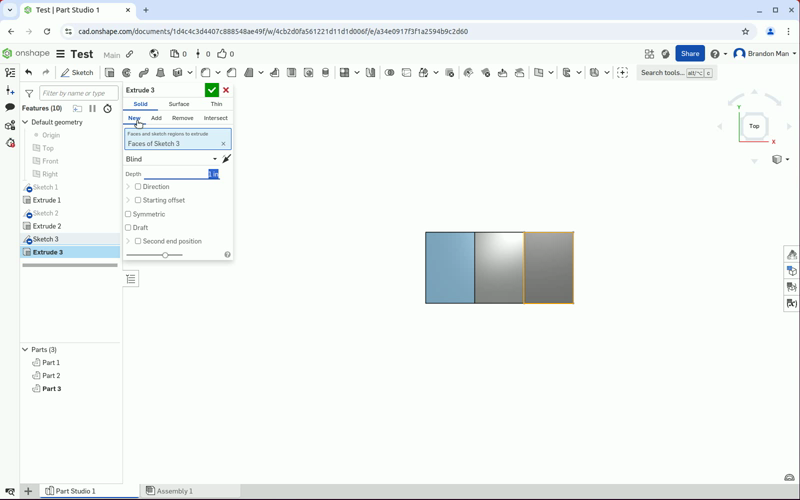
text(21.664)
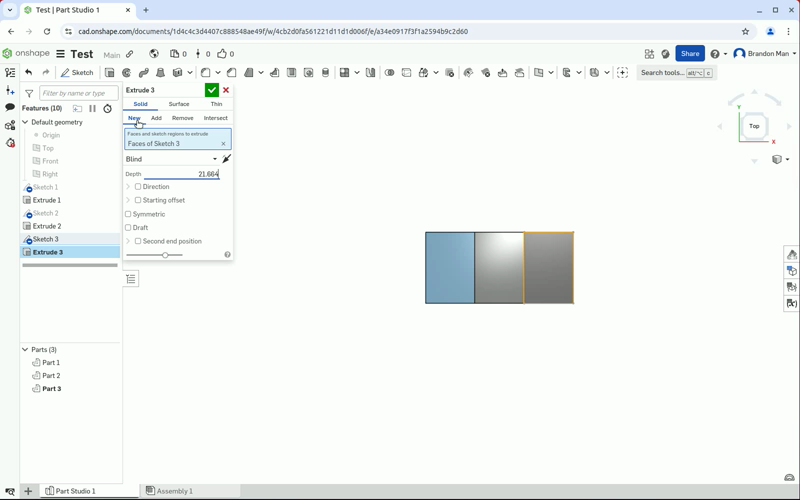
key(enter)
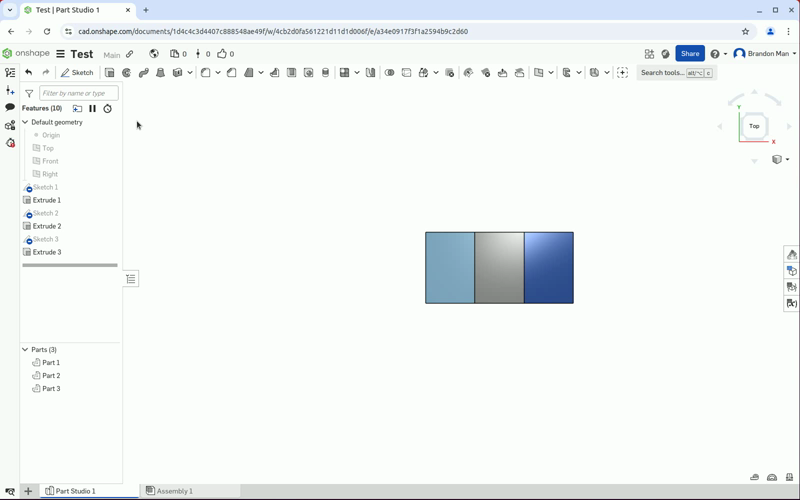
key(shift+h)
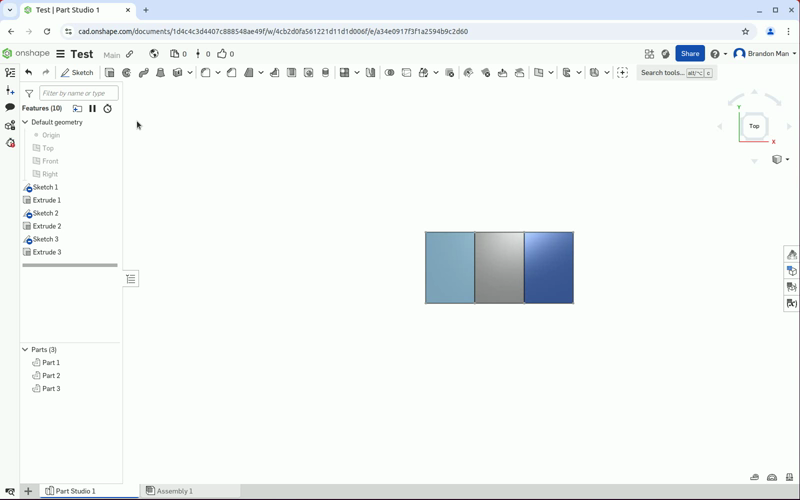
key(shift+h)
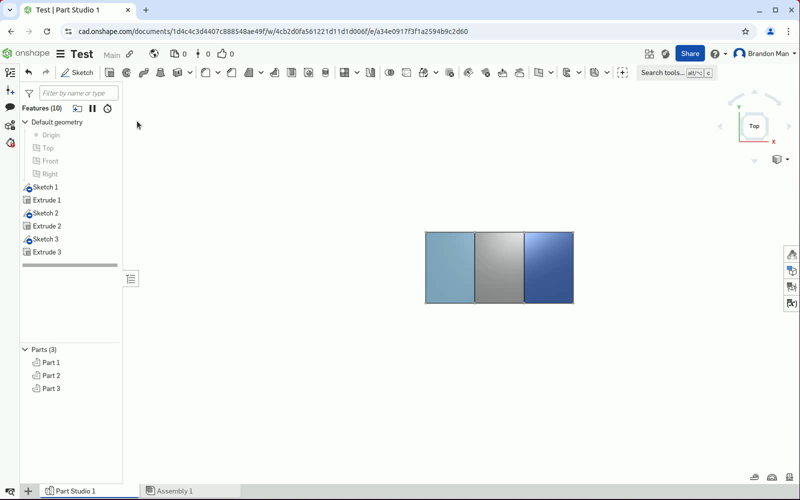
key(shift+7)
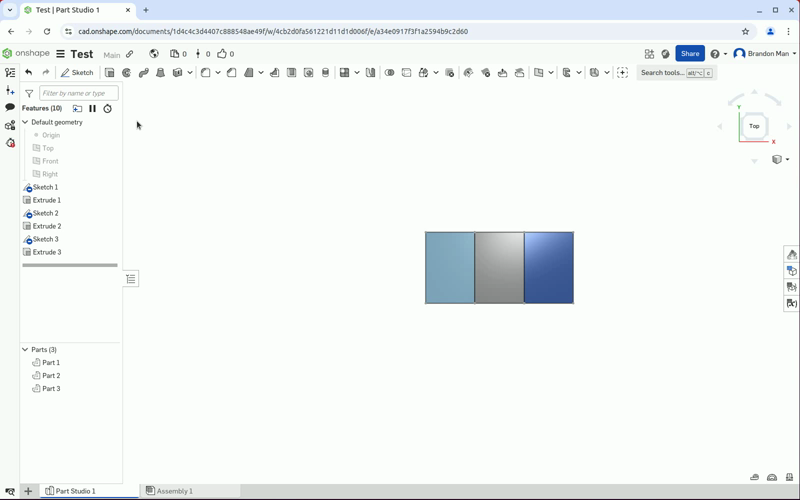
key(up, 3)
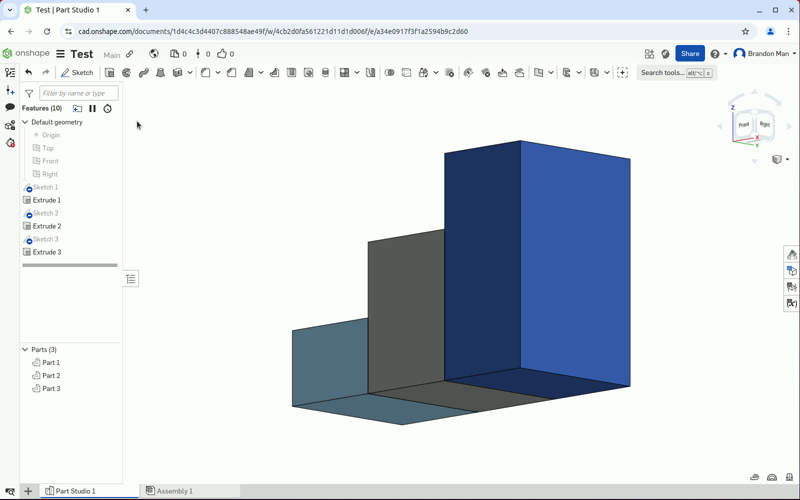
key(left, 3)
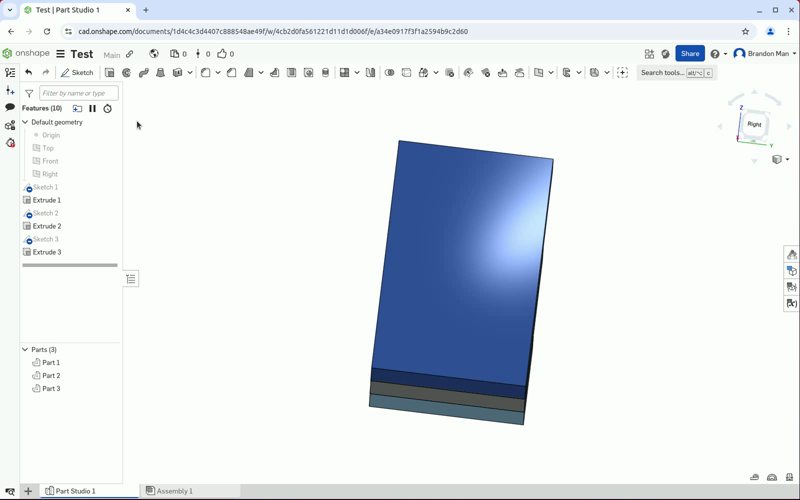
key(right, 3)
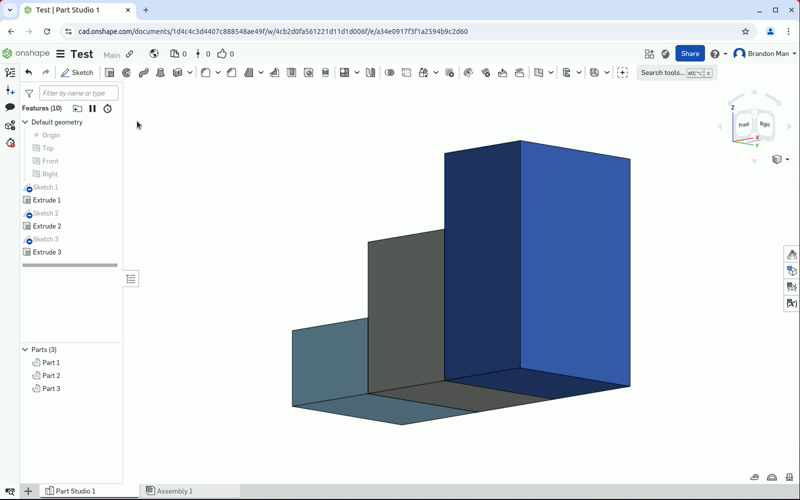
key(down, 3)
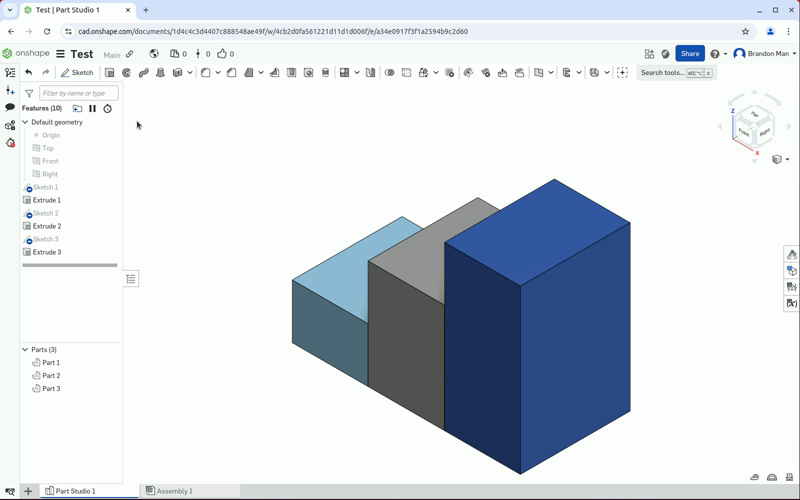
mouse_move(73, 189)
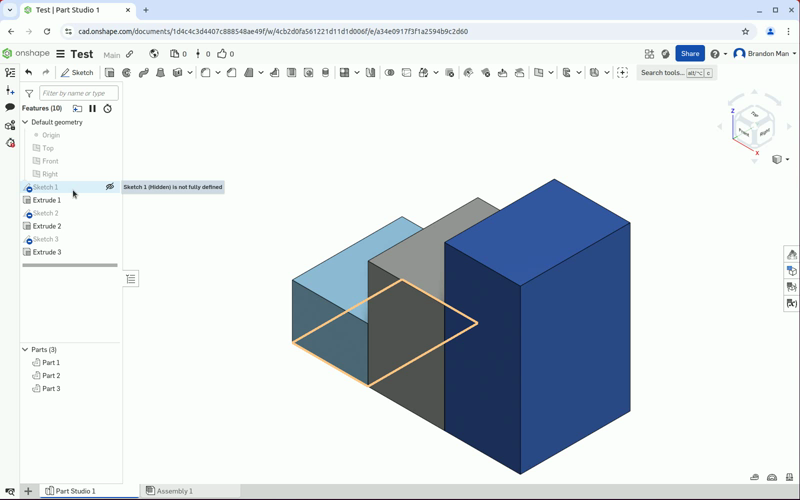
click(73, 189)